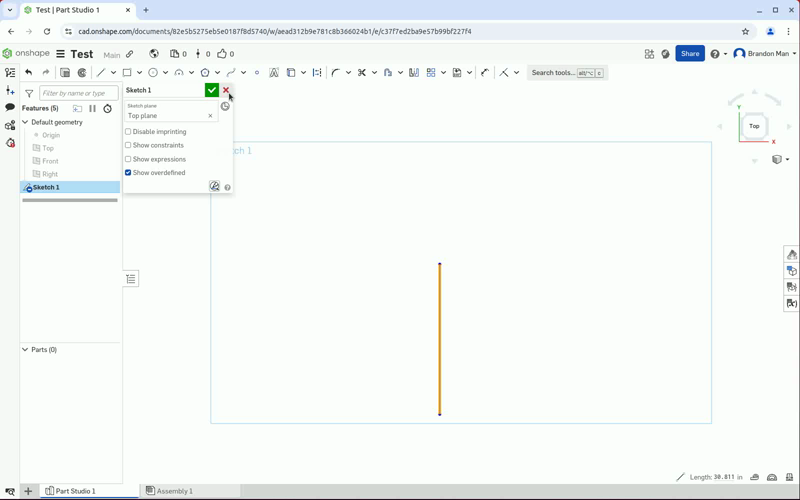
key(shift+h)
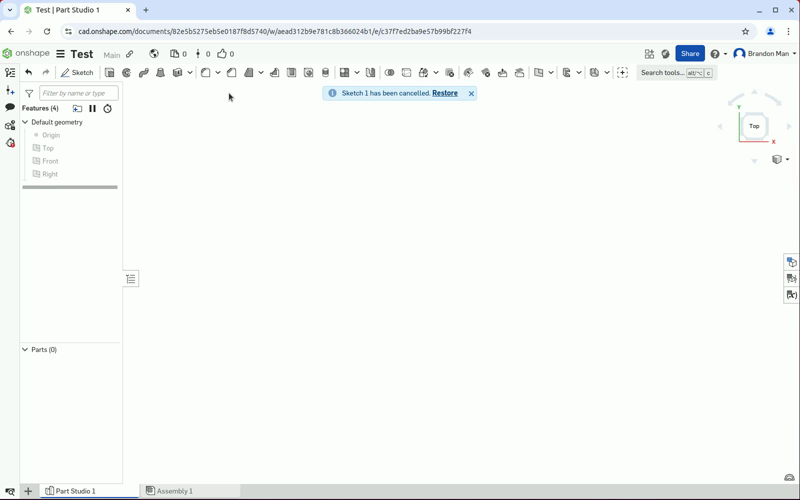
mouse_move(73, 352)
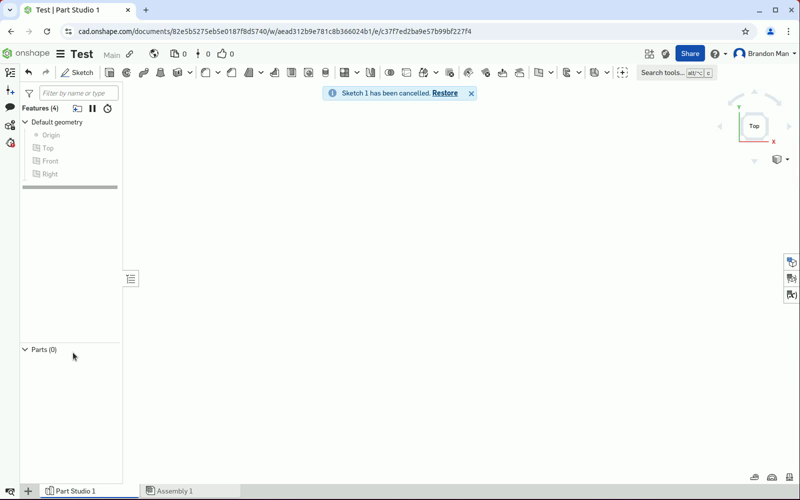
key(y)
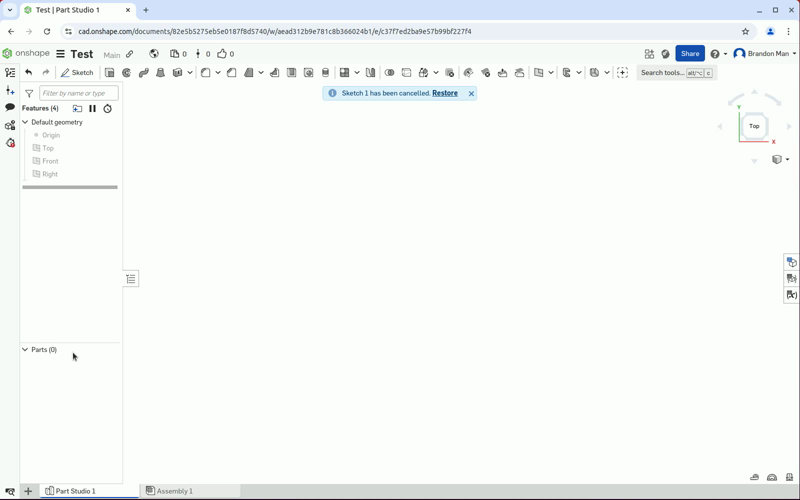
key(shift+p)
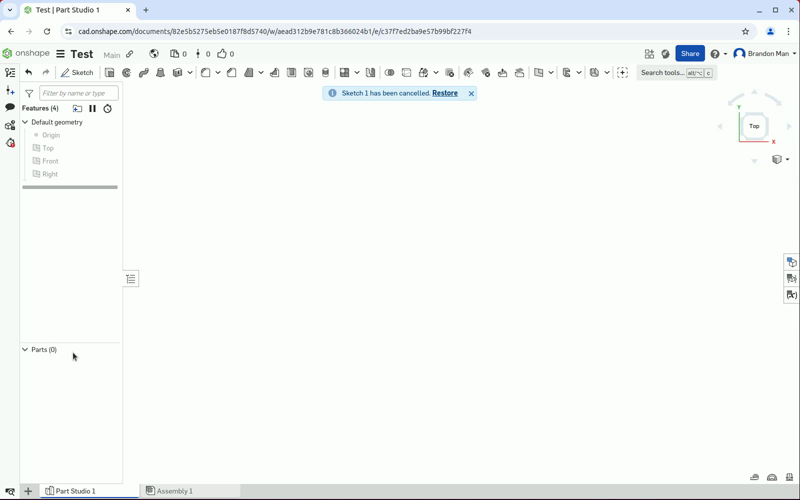
key(space)
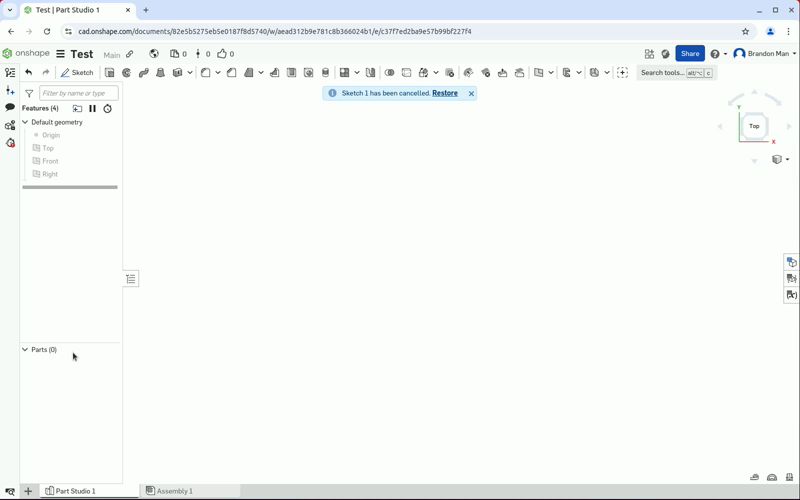
key_down(shift)
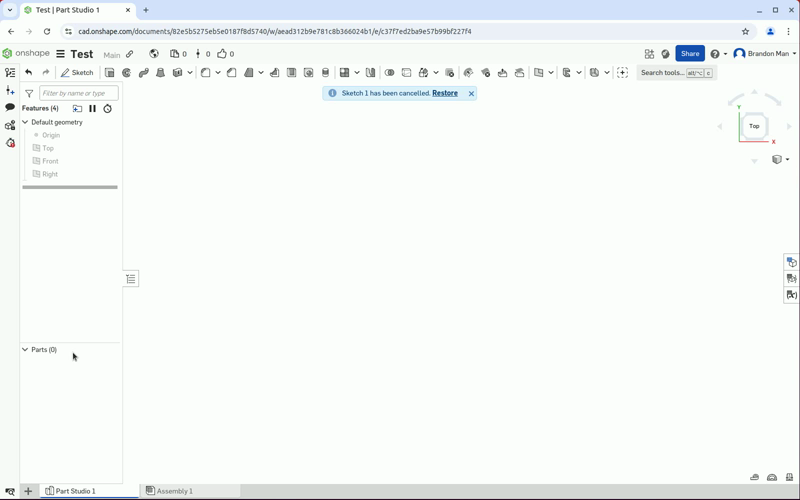
key(up)
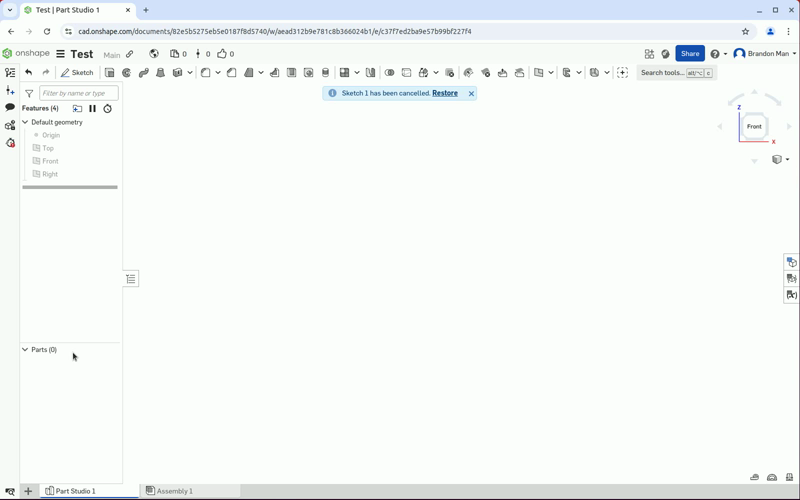
key_up(shift)
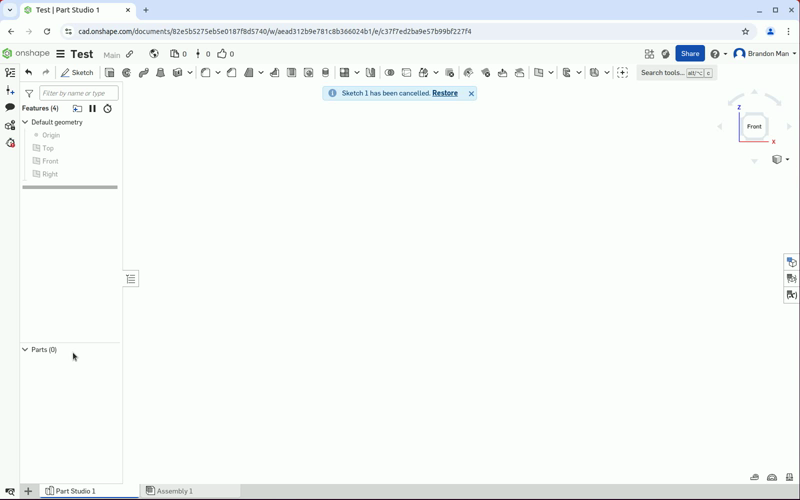
mouse_move(73, 352)
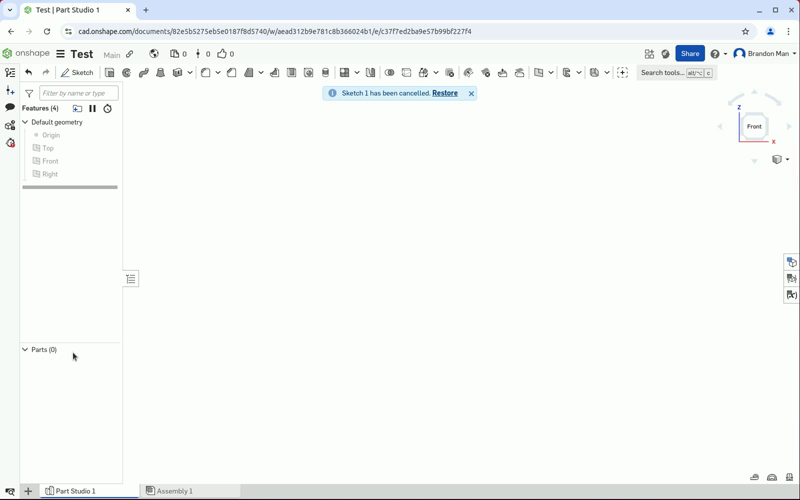
key(shift+y)
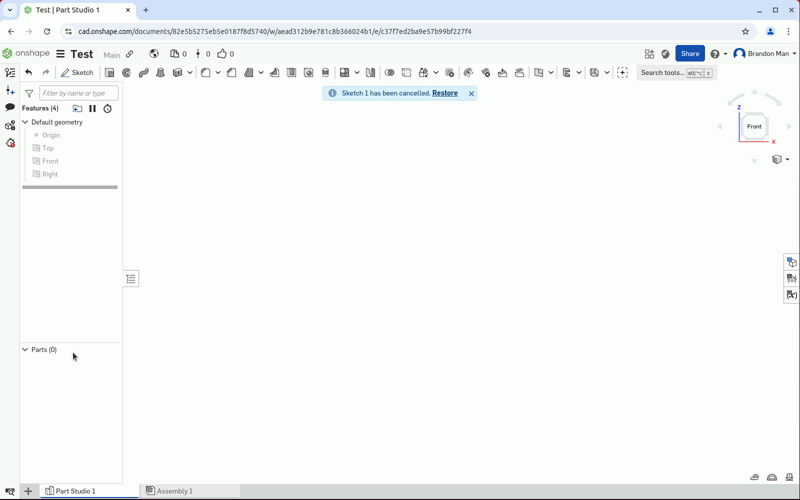
key(shift+s)
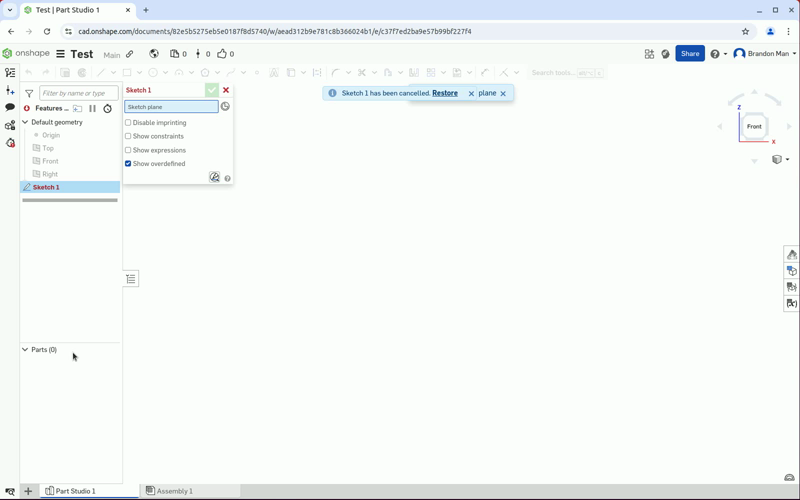
mouse_move(73, 163)
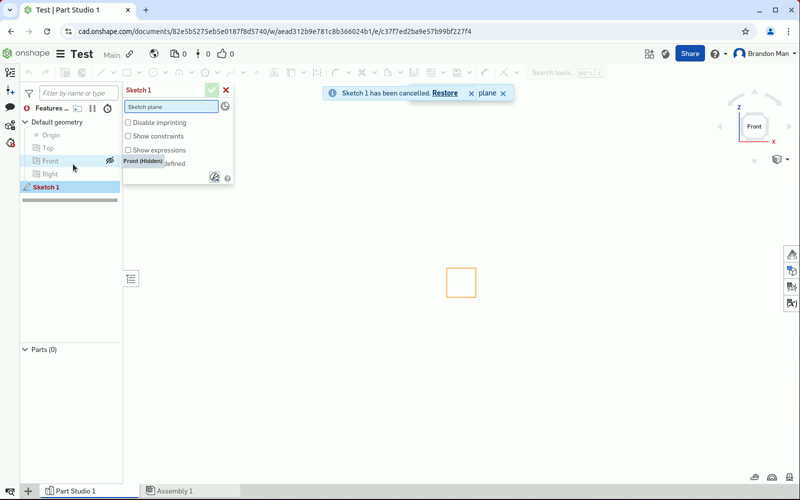
click(73, 163)
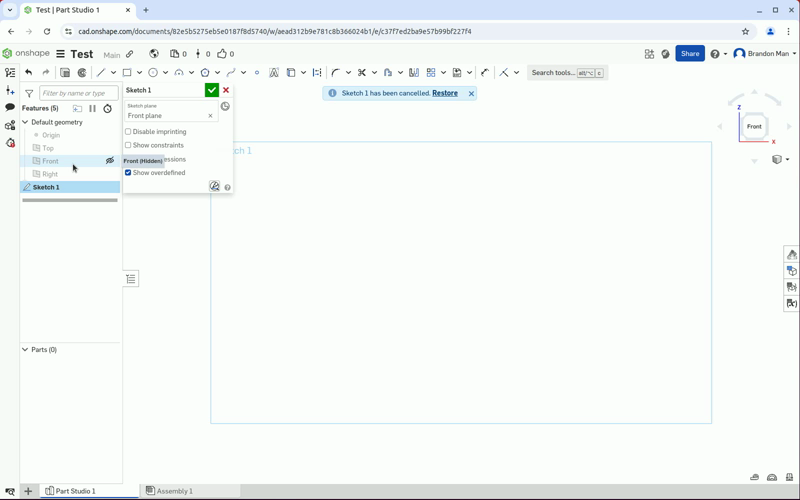
mouse_move(73, 352)
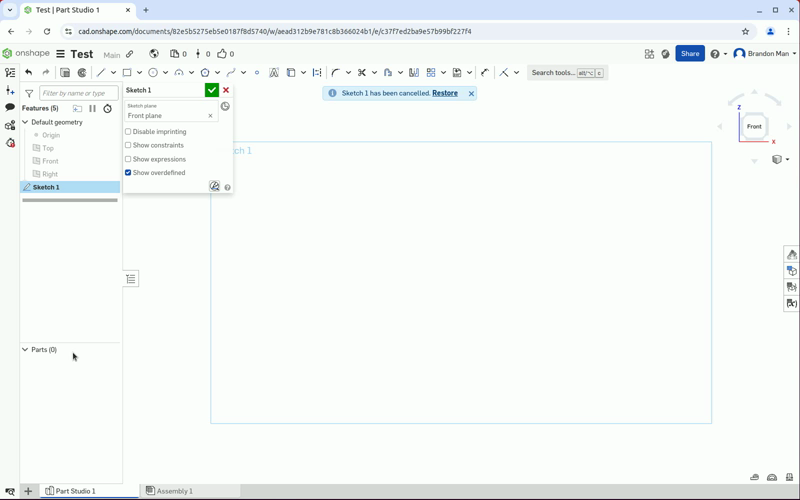
key(y)
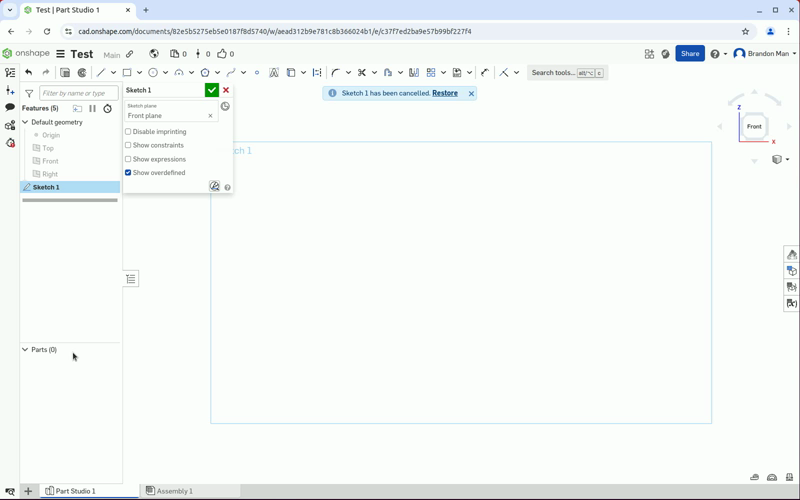
key(c)
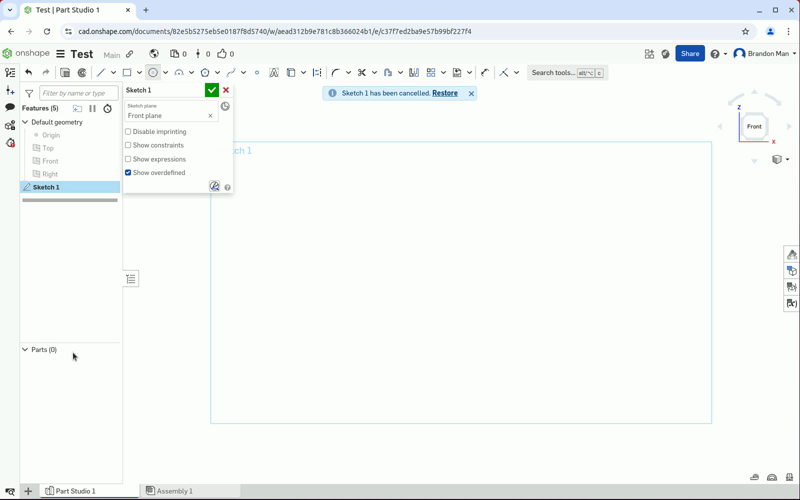
key_down(shift)
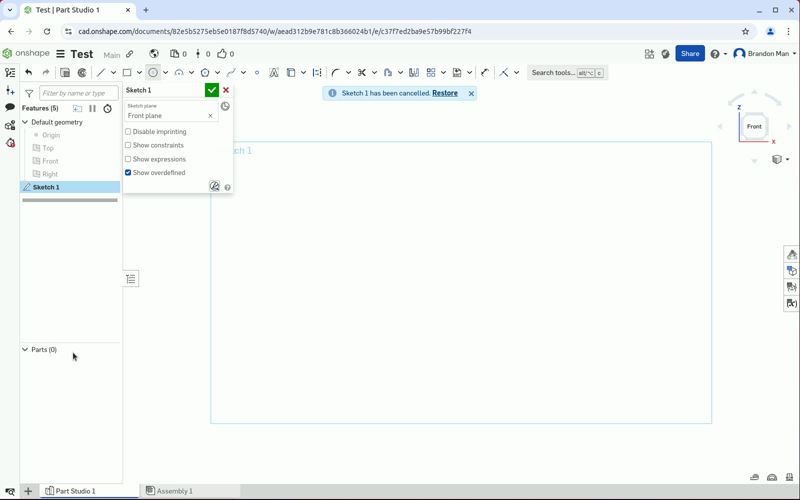
mouse_move(461, 282)
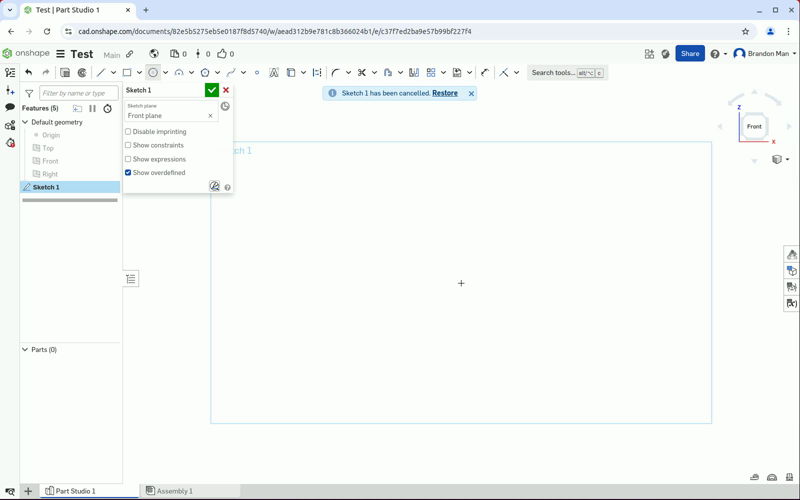
click(461, 282)
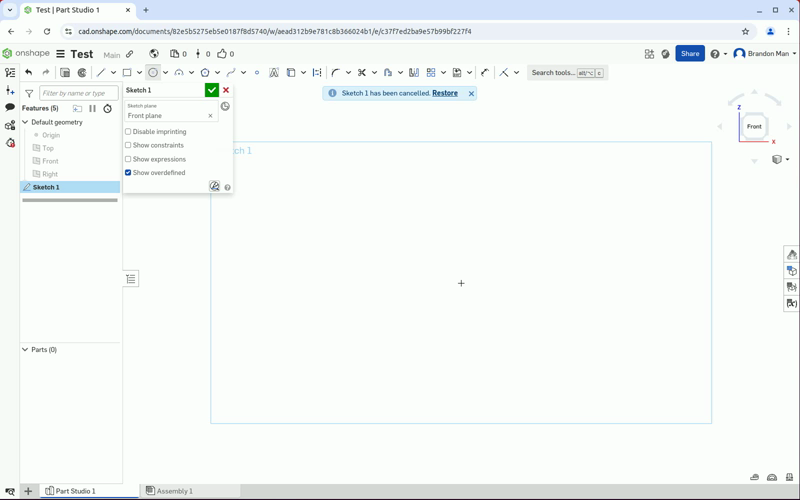
key_up(shift)
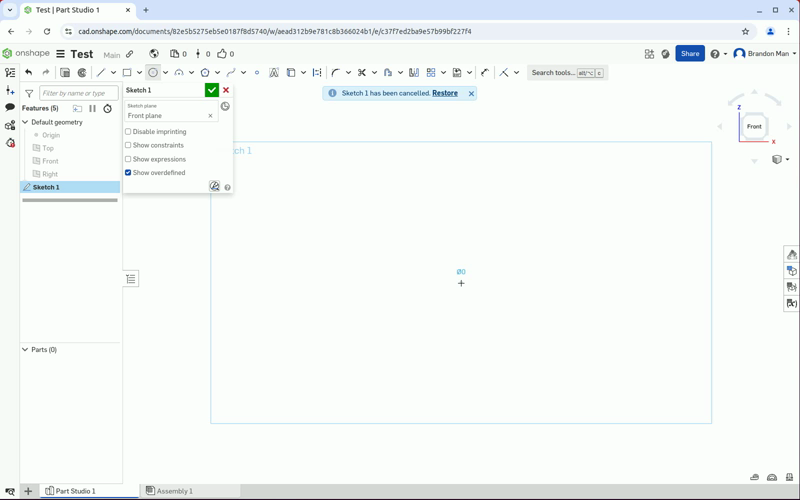
mouse_move(574, 282)
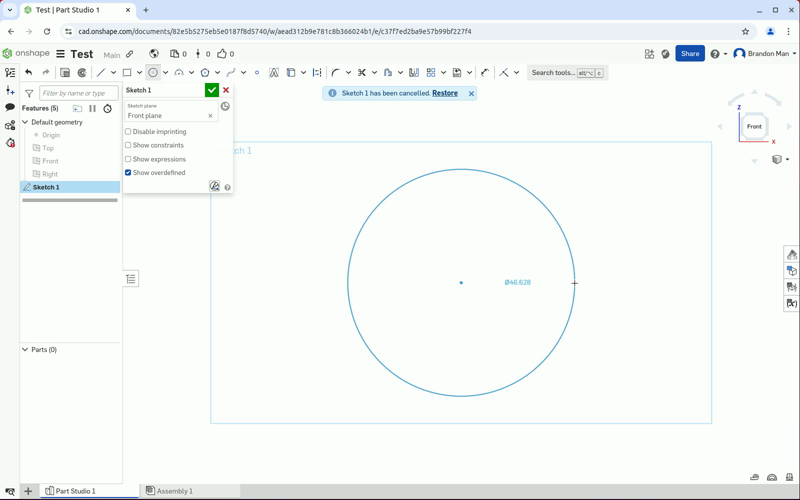
click(574, 282)
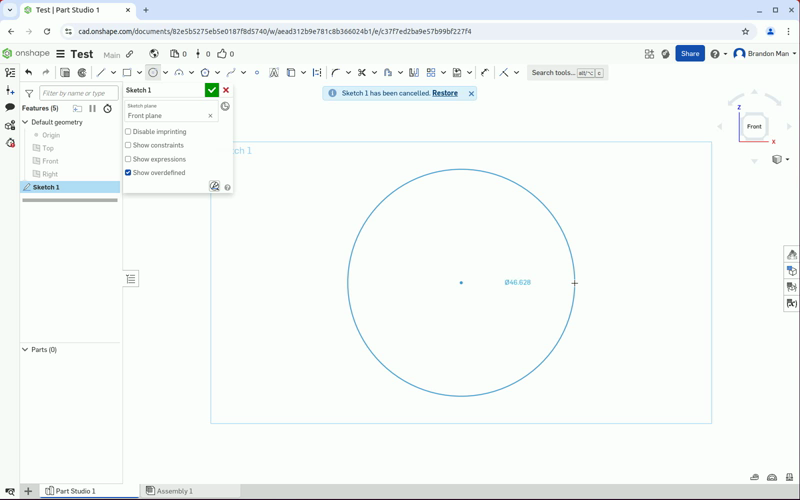
key(esc)
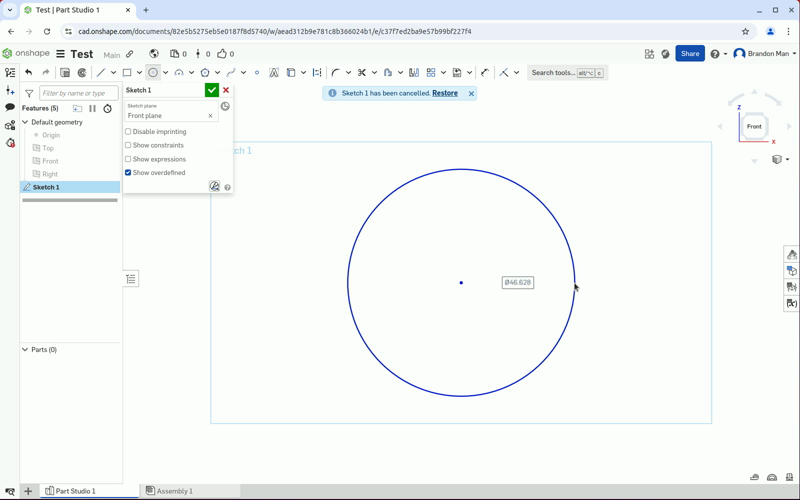
key(c)
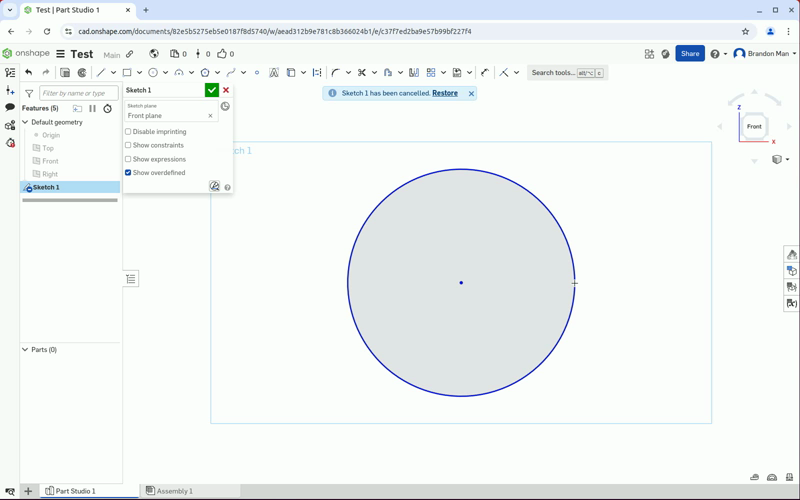
key_down(shift)
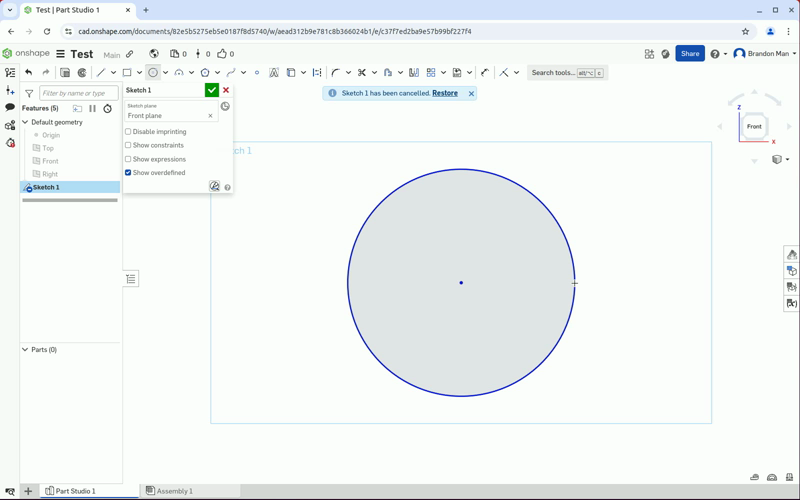
mouse_move(461, 282)
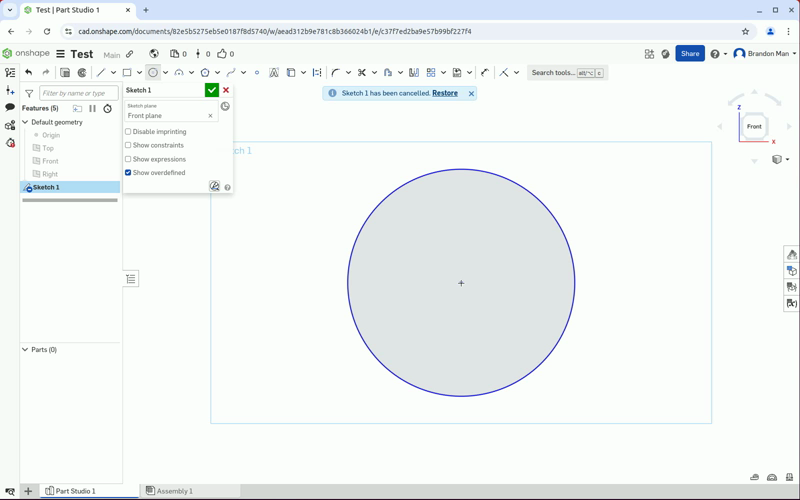
click(461, 282)
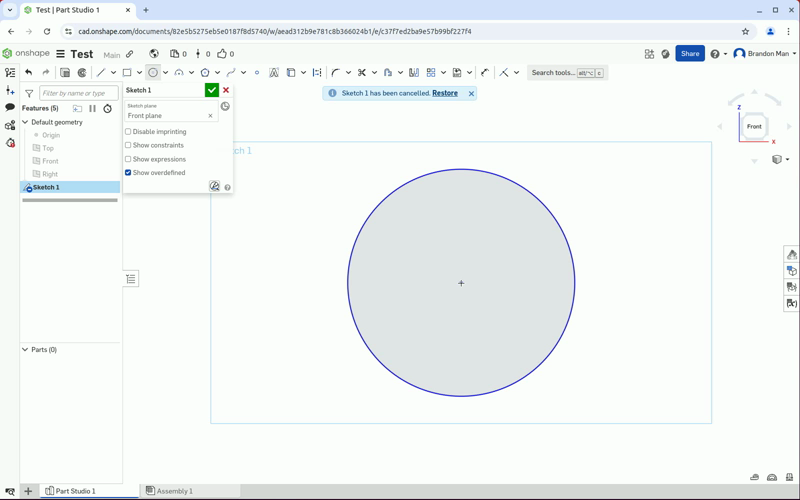
key_up(shift)
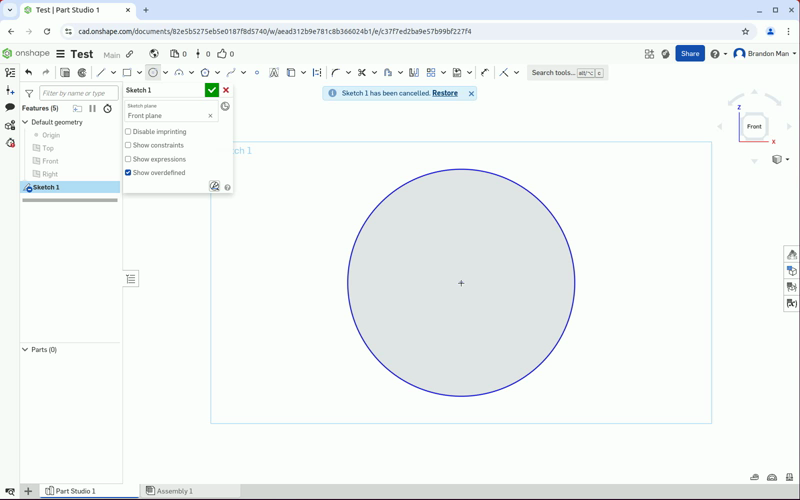
mouse_move(501, 282)
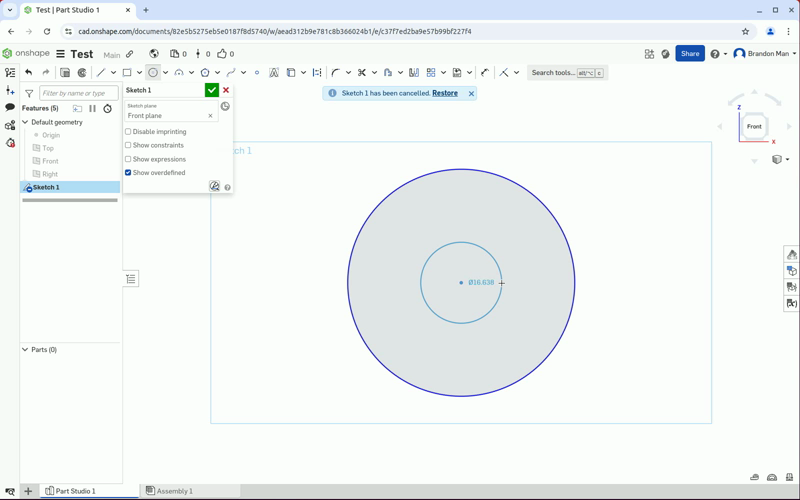
click(501, 282)
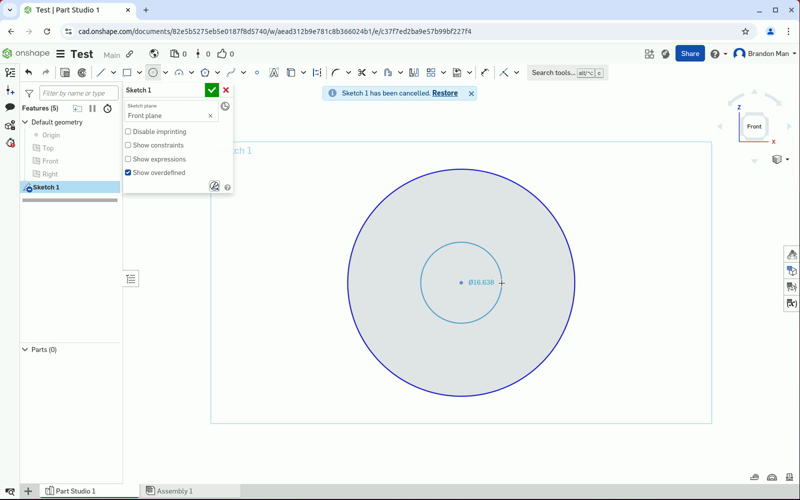
key(esc)
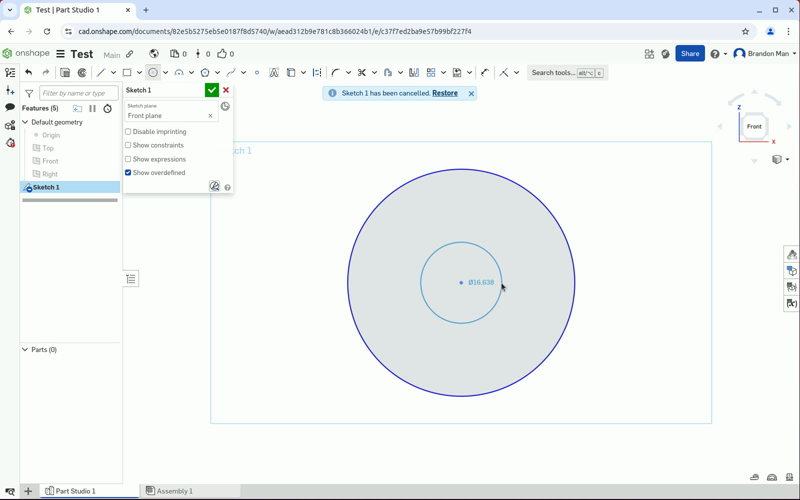
mouse_move(523, 245)
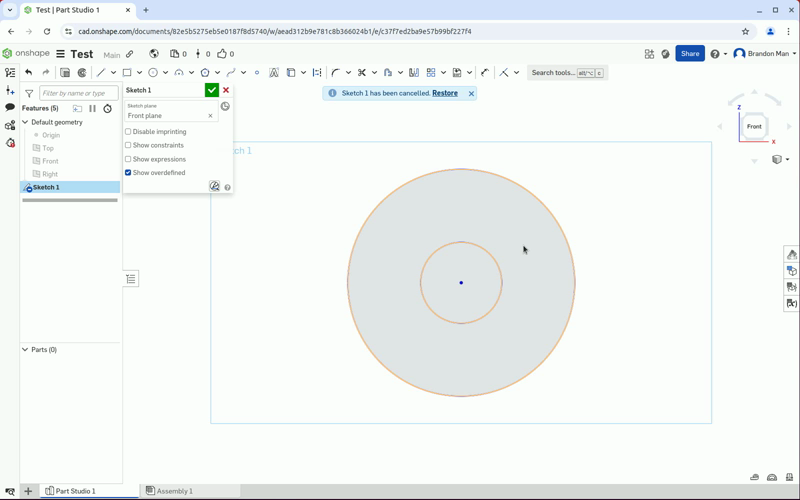
click(523, 245)
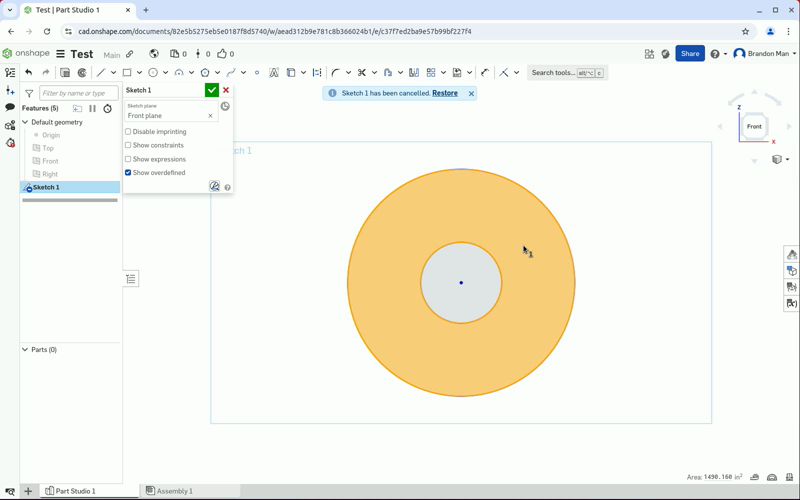
mouse_move(73, 352)
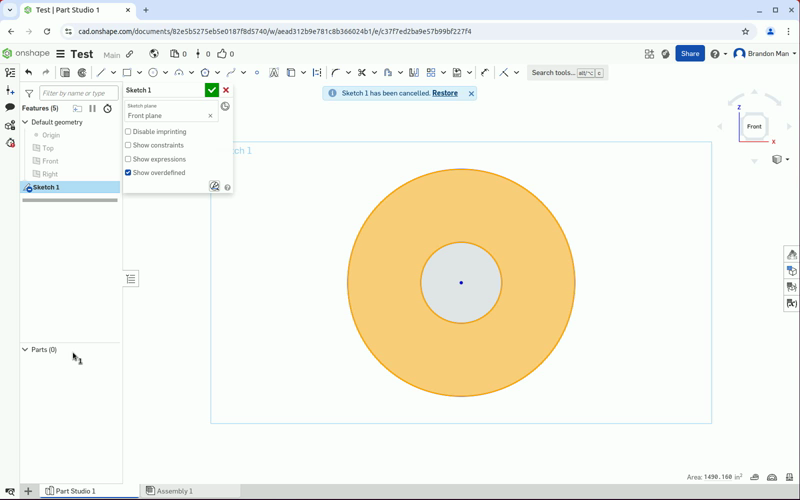
key(shift+y)
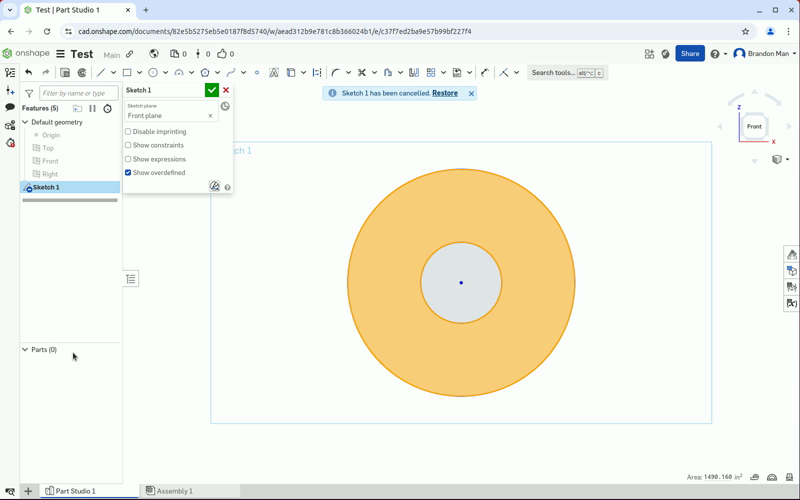
key(shift+e)
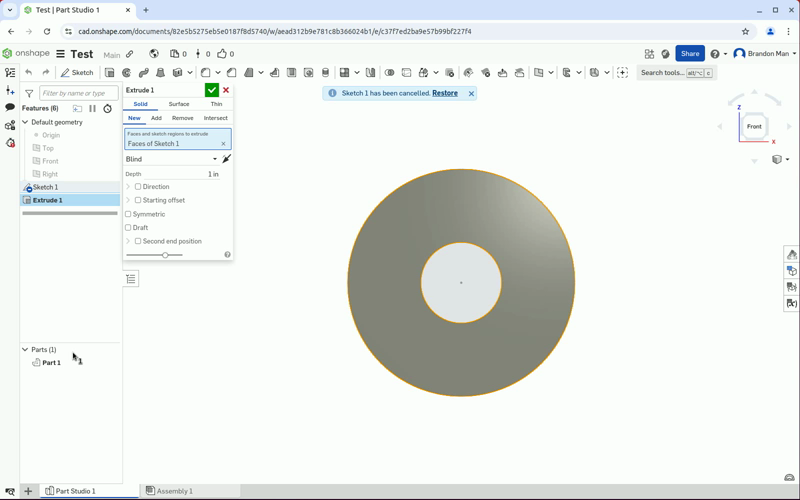
mouse_move(143, 106)
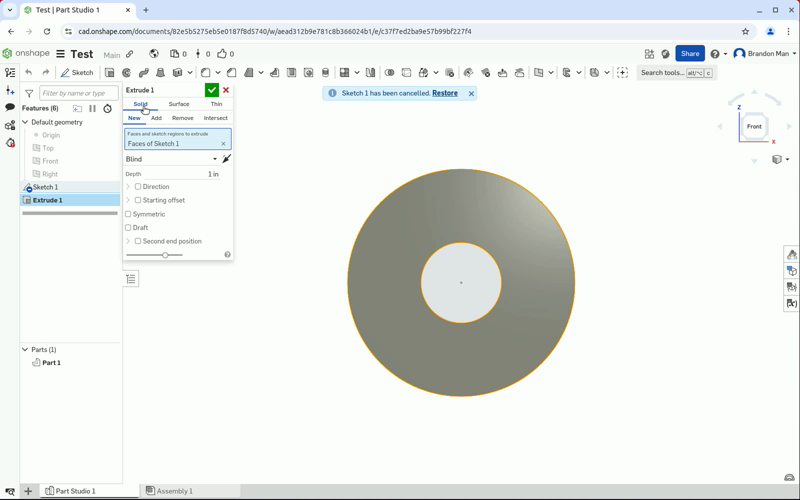
click(143, 106)
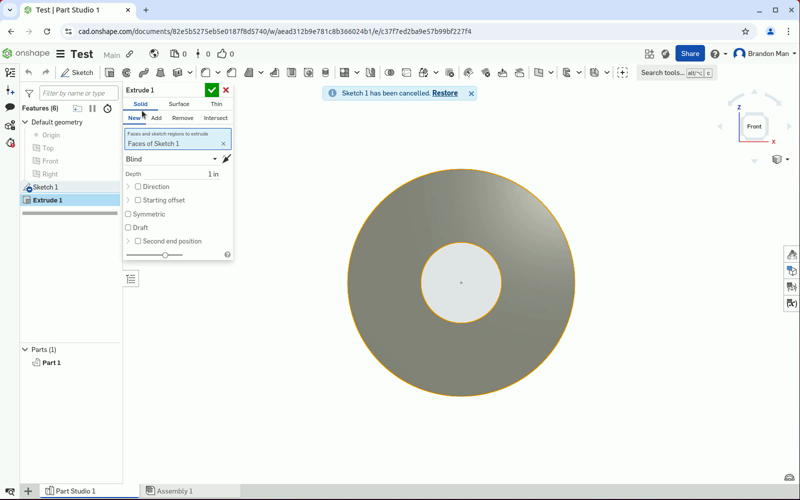
mouse_move(137, 120)
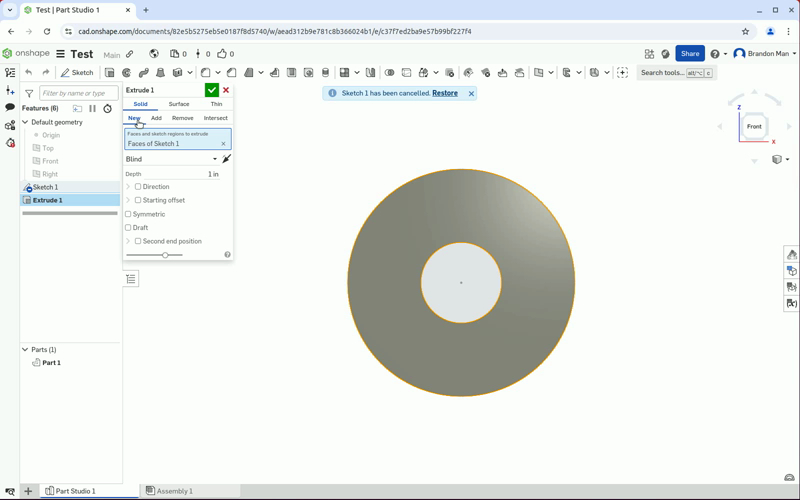
click(137, 120)
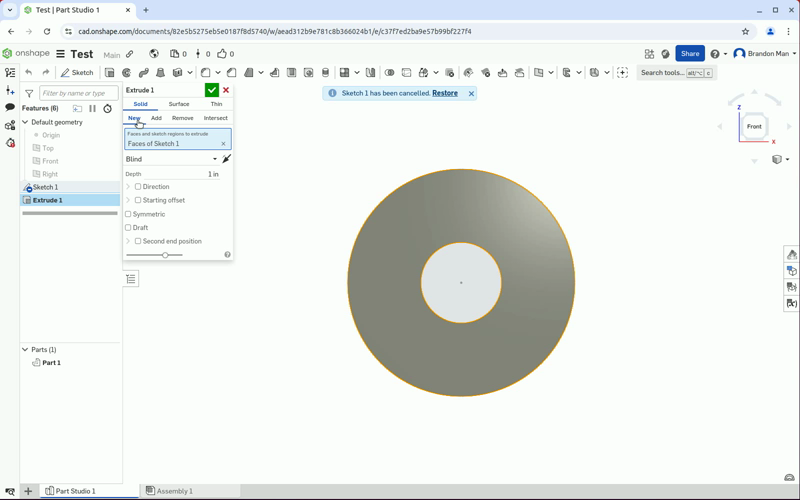
key(tab, 4)
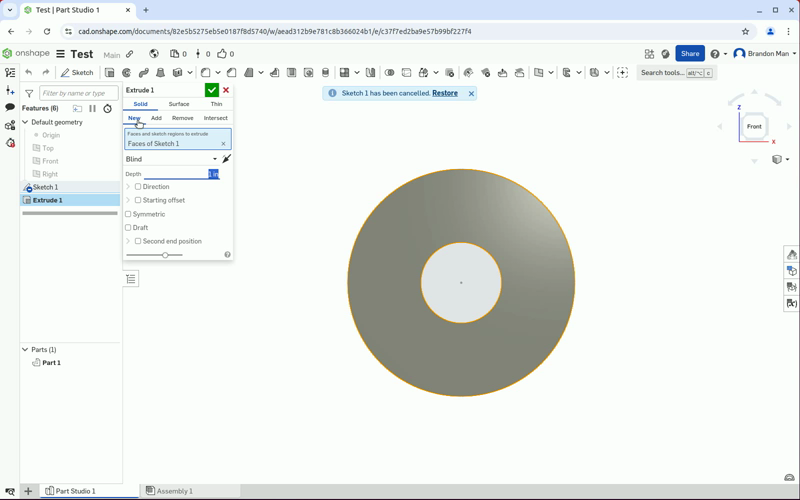
text(3.611)
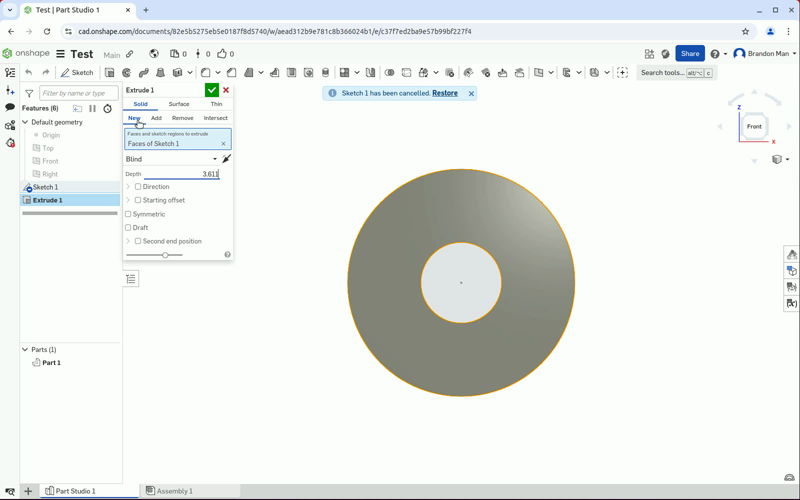
key(enter)
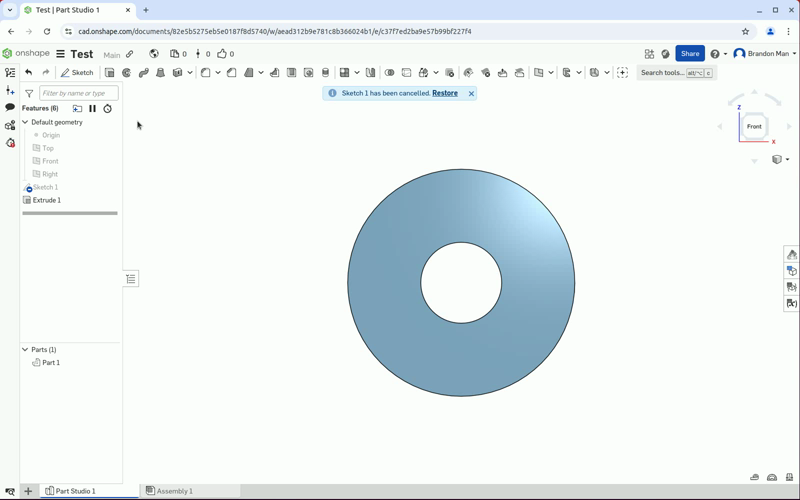
key(shift+h)
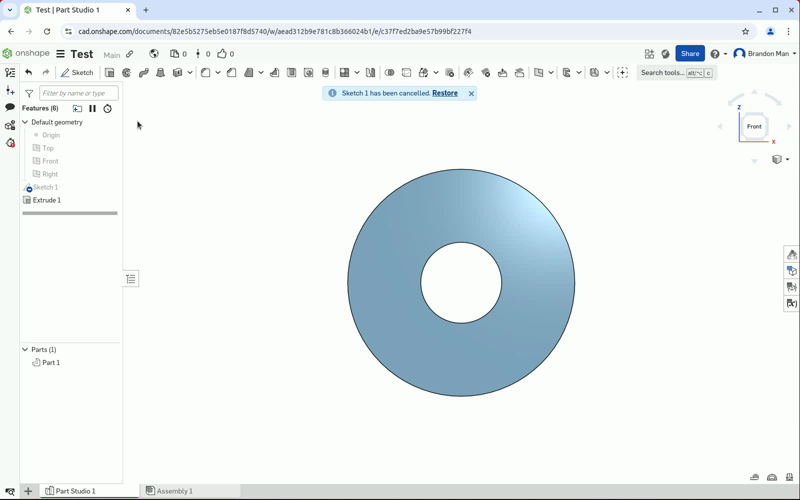
key(shift+h)
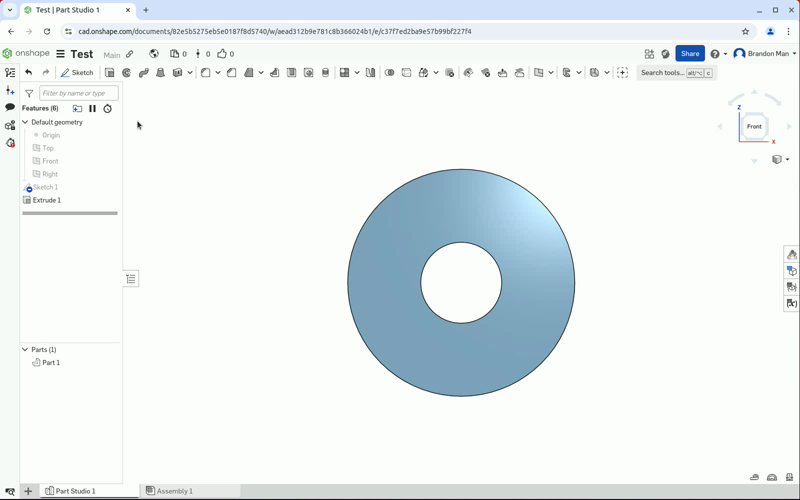
mouse_move(73, 189)
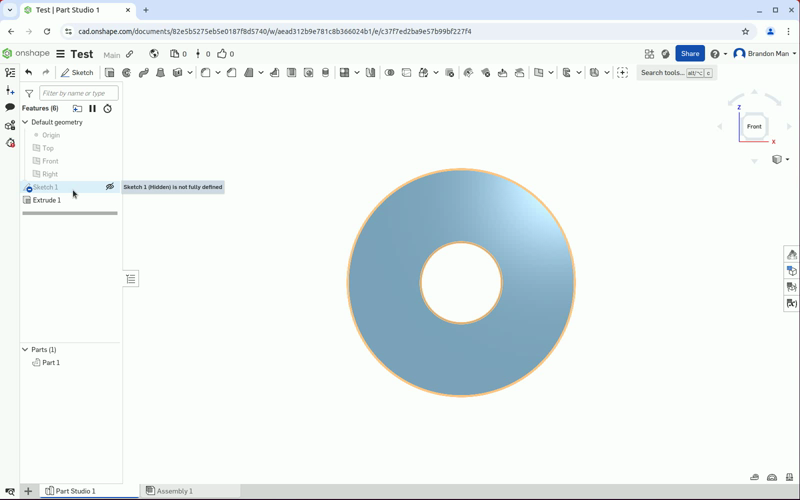
click(73, 189)
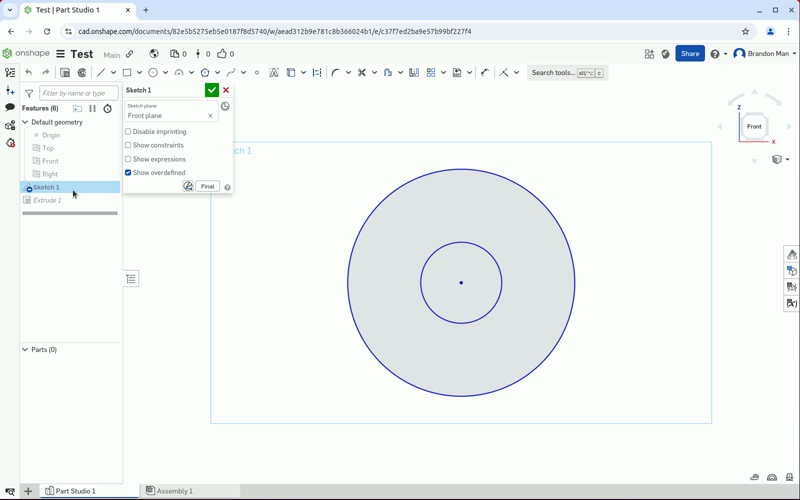
mouse_move(229, 92)
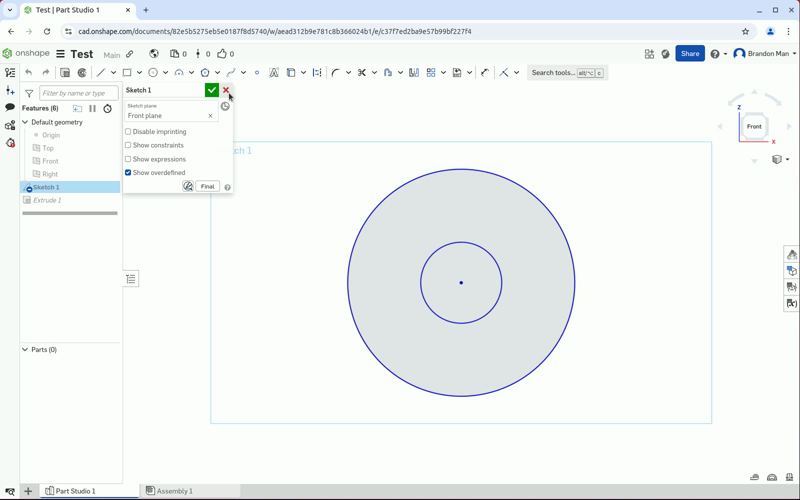
click(229, 92)
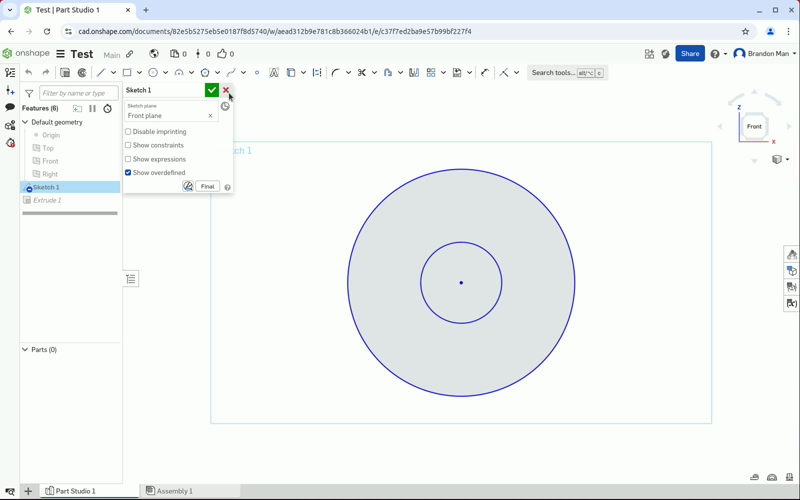
key(shift+s)
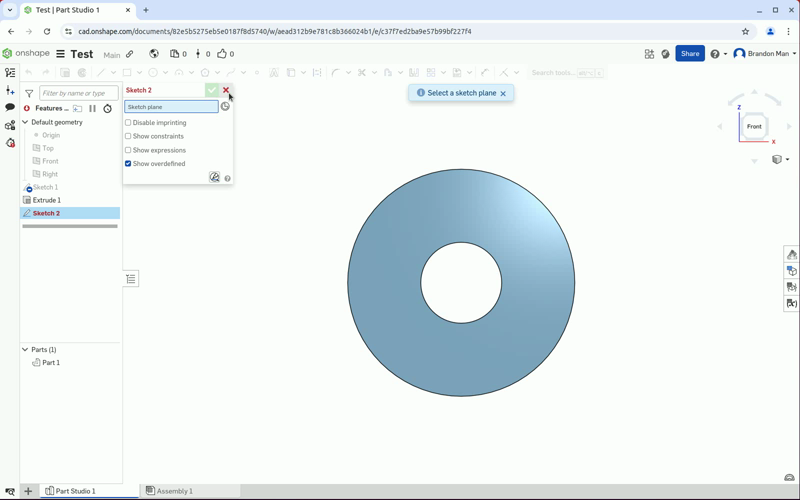
mouse_move(73, 163)
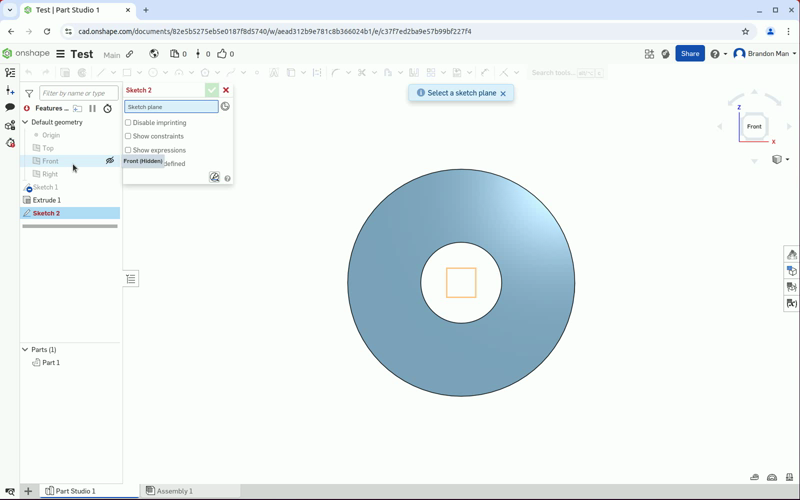
click(73, 163)
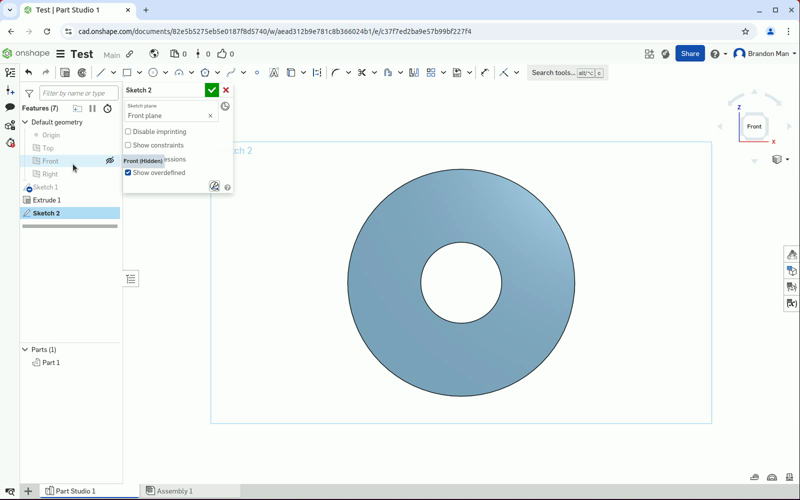
mouse_move(73, 352)
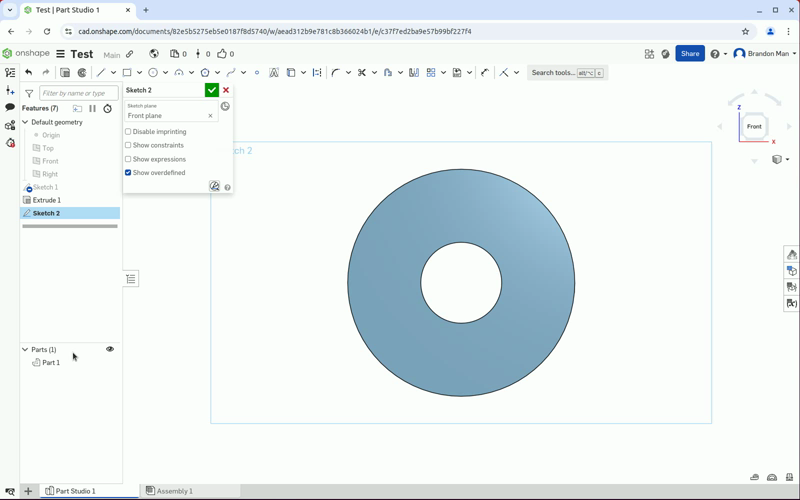
key(y)
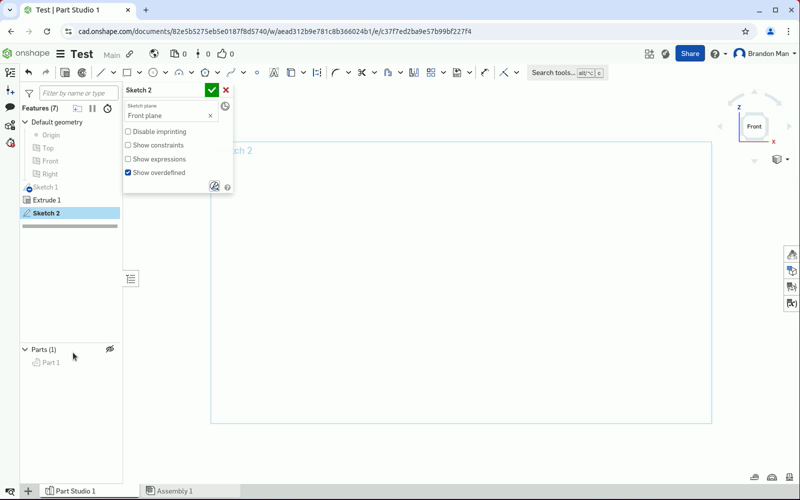
key(c)
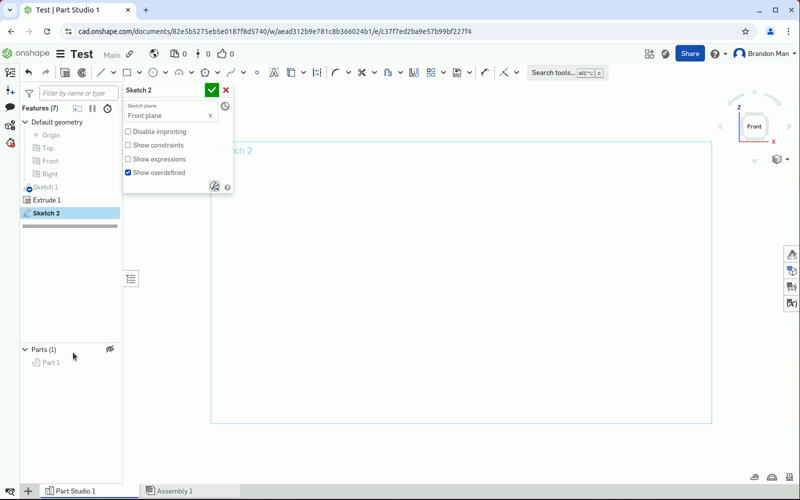
key_down(shift)
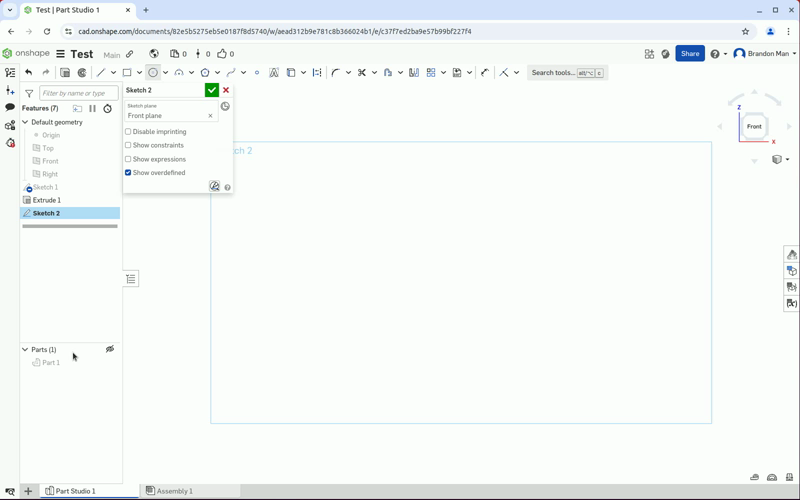
mouse_move(460, 282)
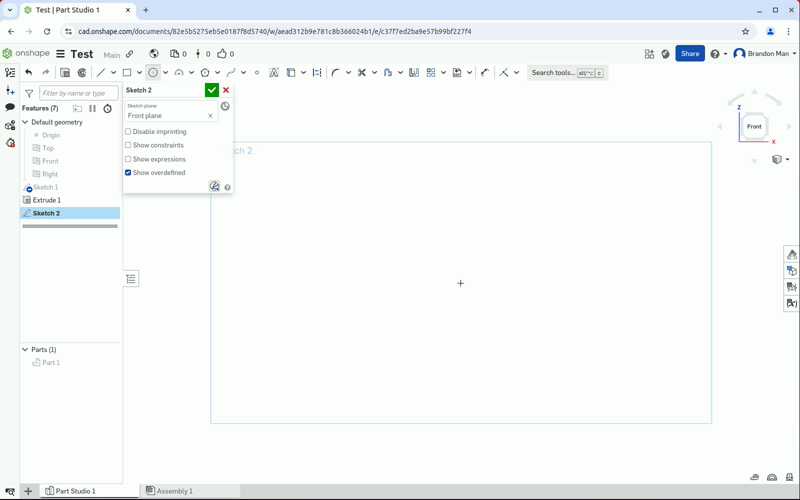
click(460, 282)
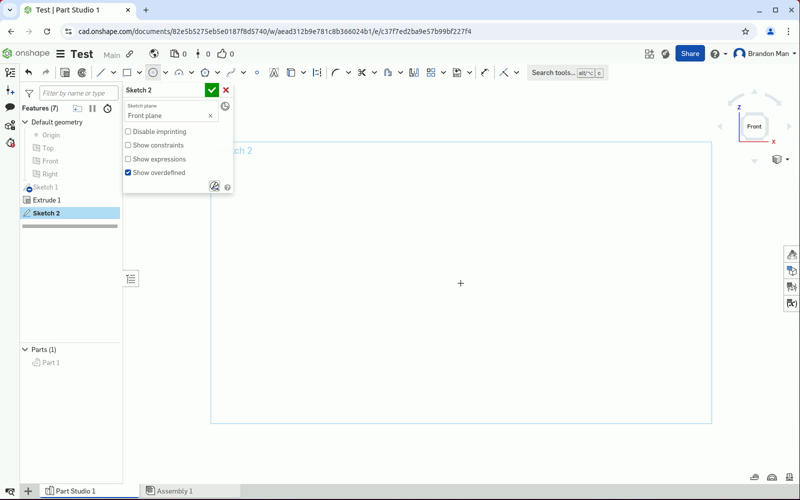
key_up(shift)
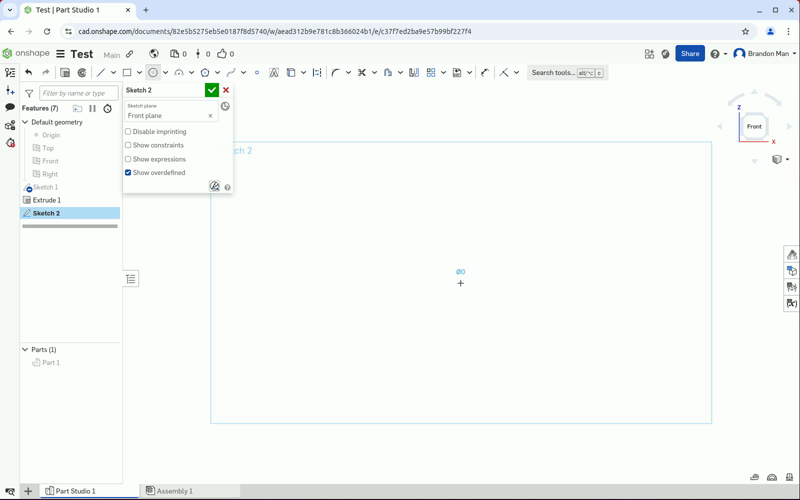
mouse_move(482, 282)
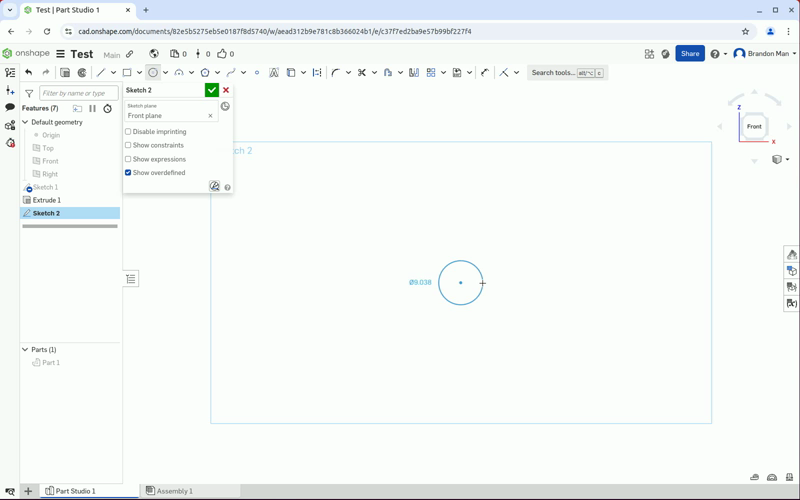
click(482, 282)
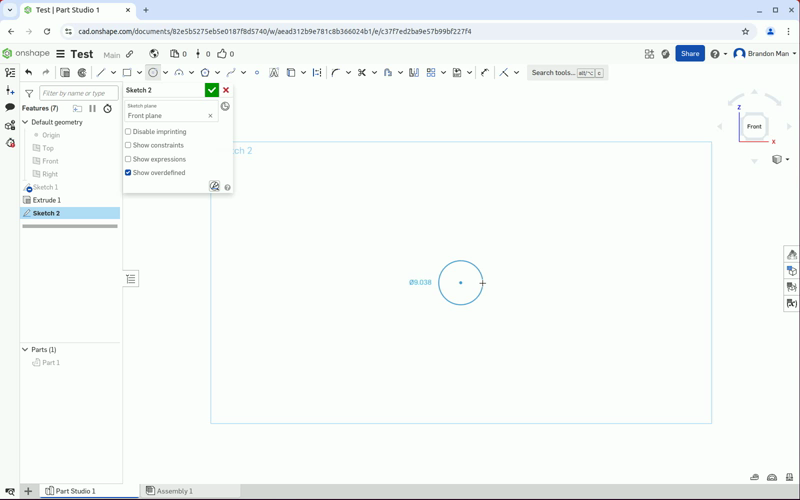
key(esc)
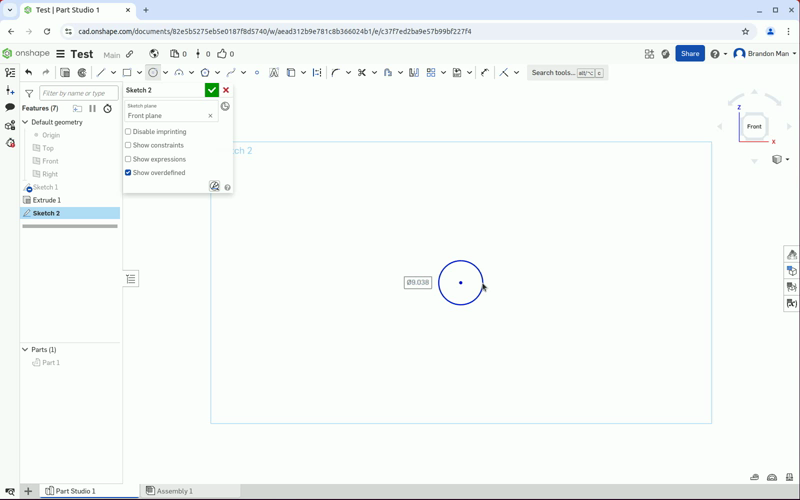
mouse_move(462, 277)
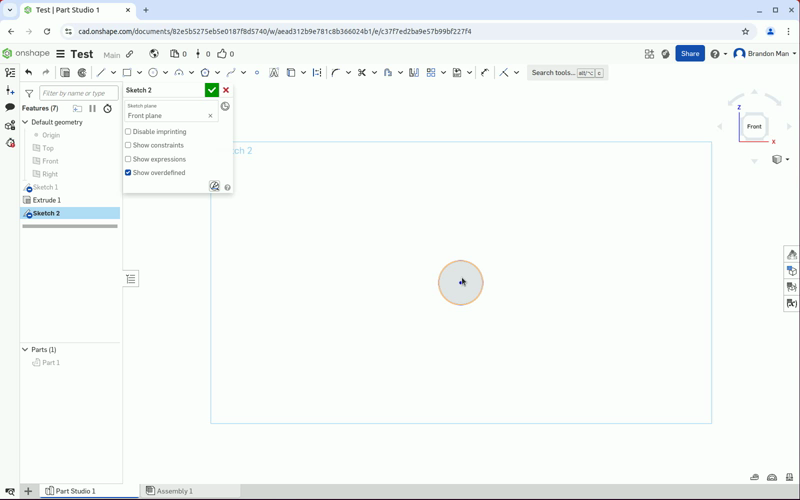
scroll(6)
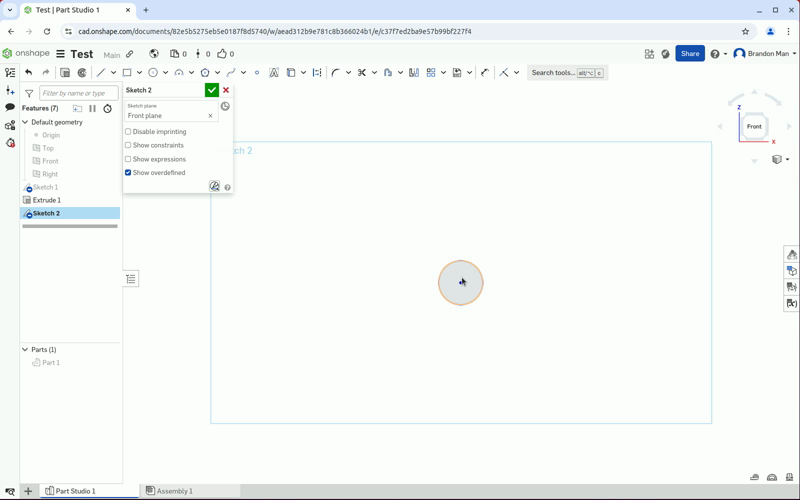
scroll(6)
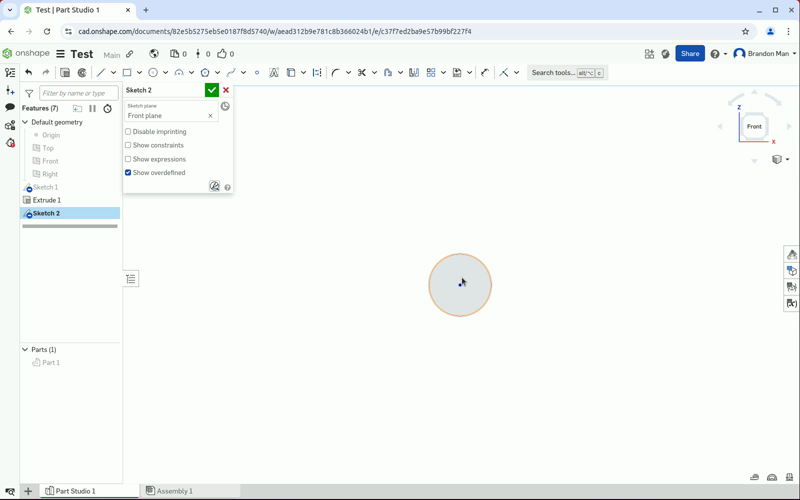
scroll(6)
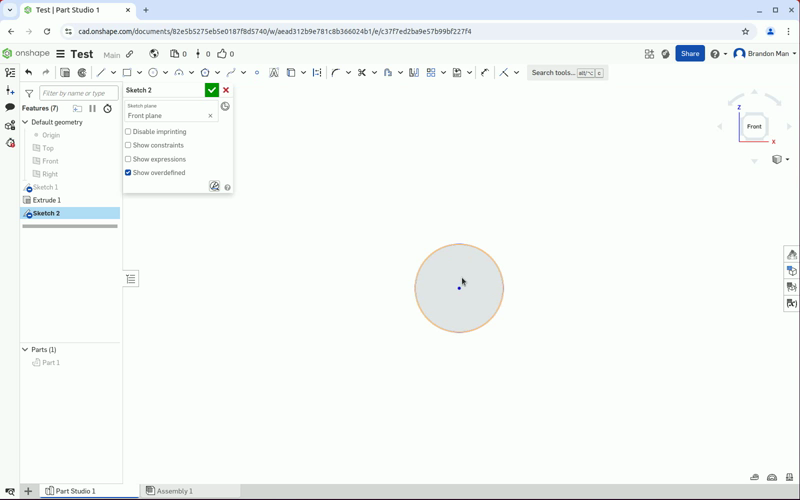
scroll(6)
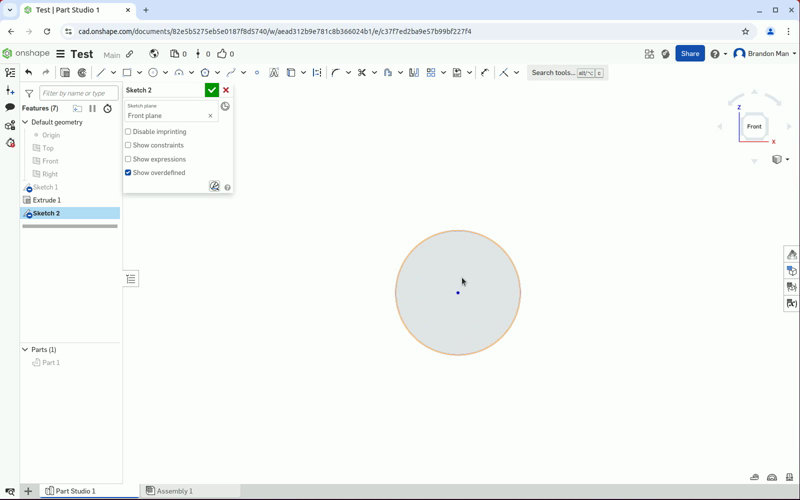
scroll(6)
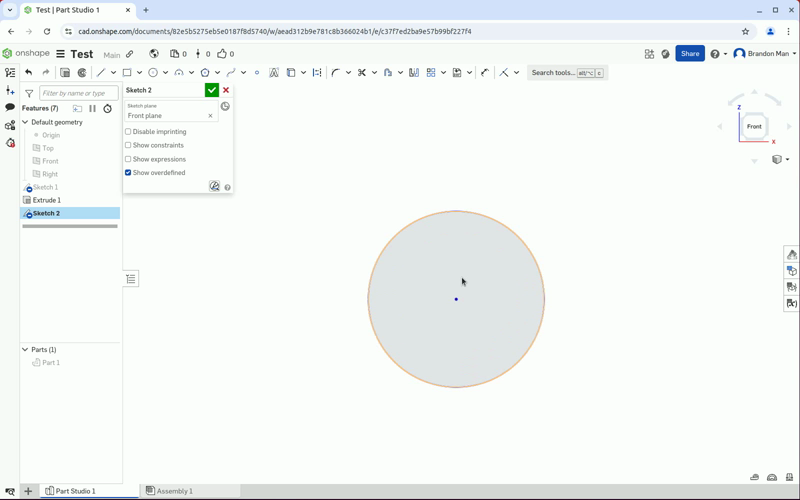
scroll(6)
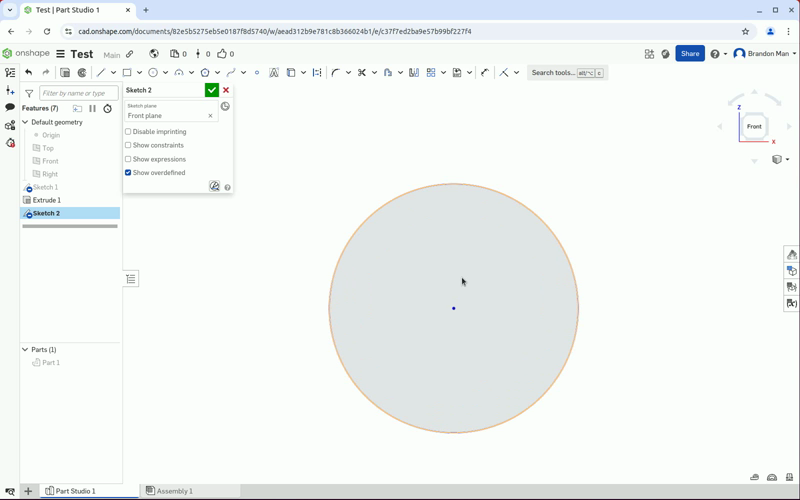
scroll(6)
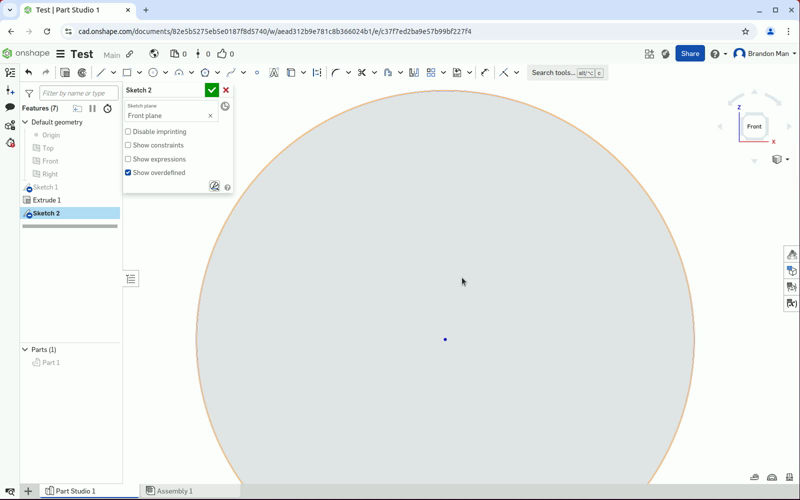
click(462, 277)
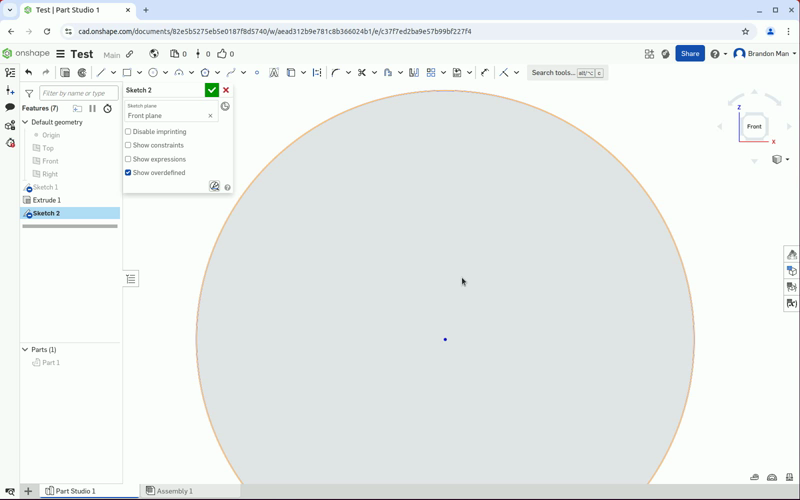
scroll(-6)
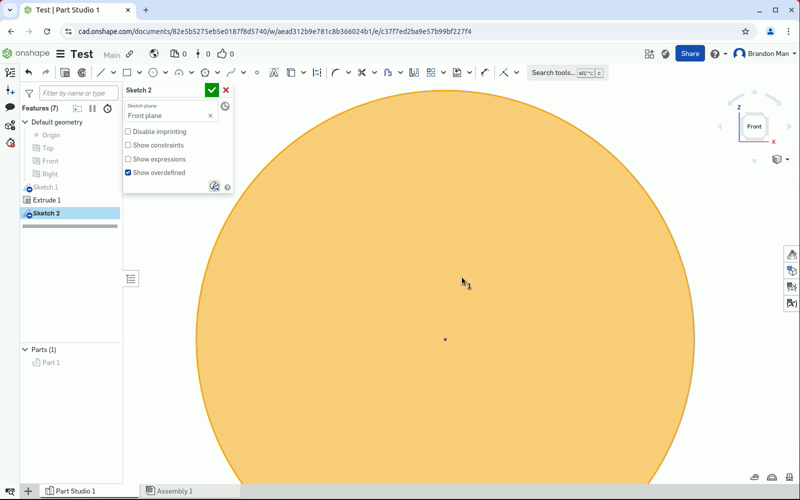
scroll(-6)
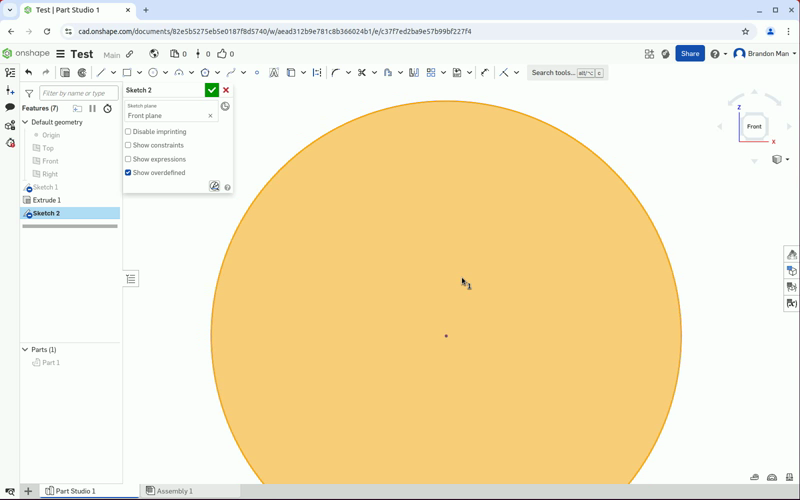
scroll(-6)
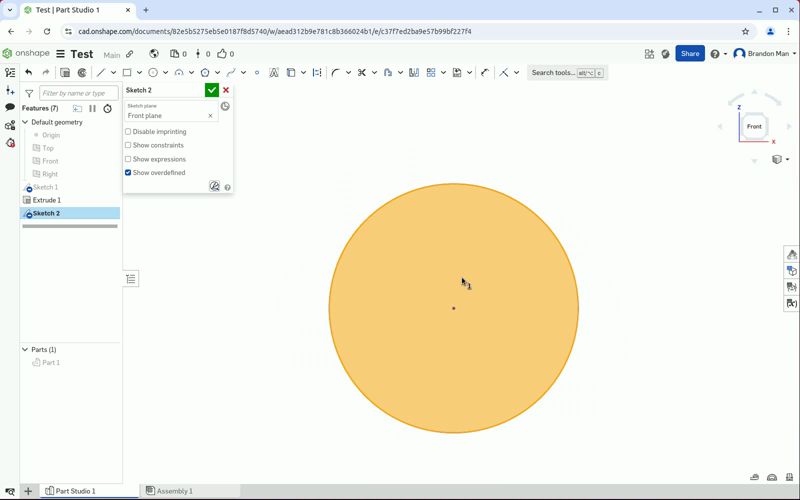
scroll(-6)
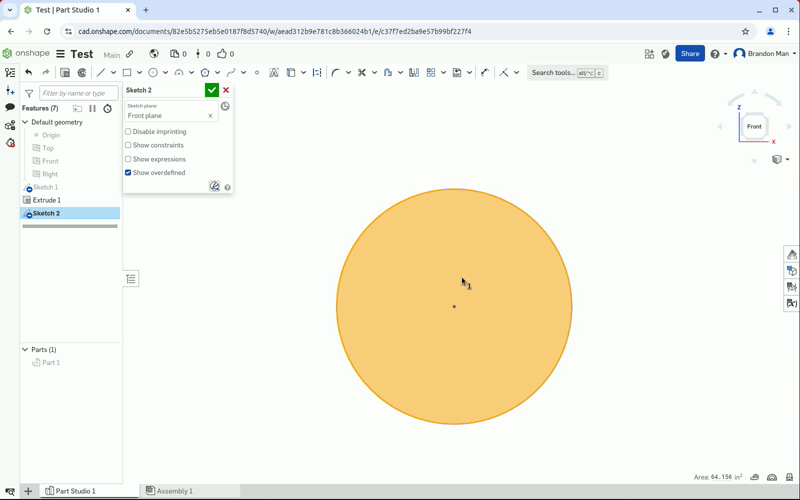
scroll(-6)
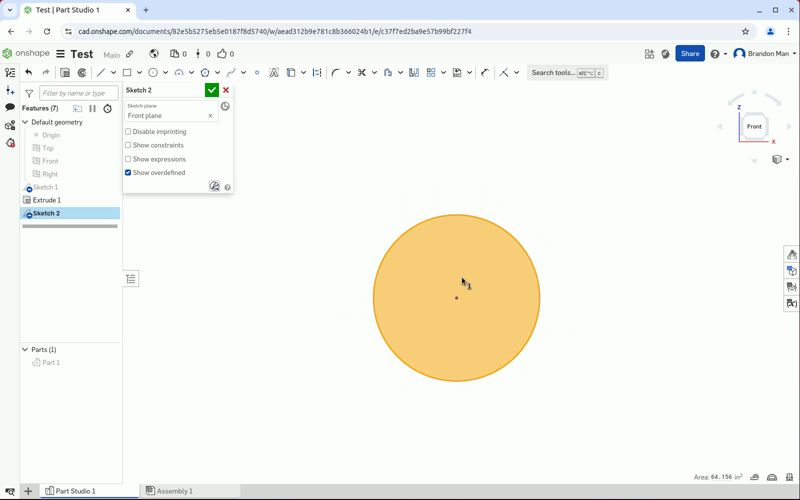
scroll(-6)
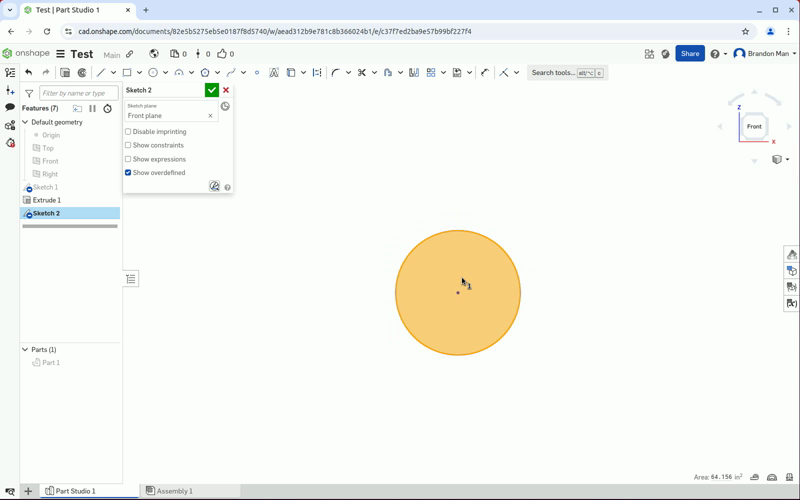
scroll(-6)
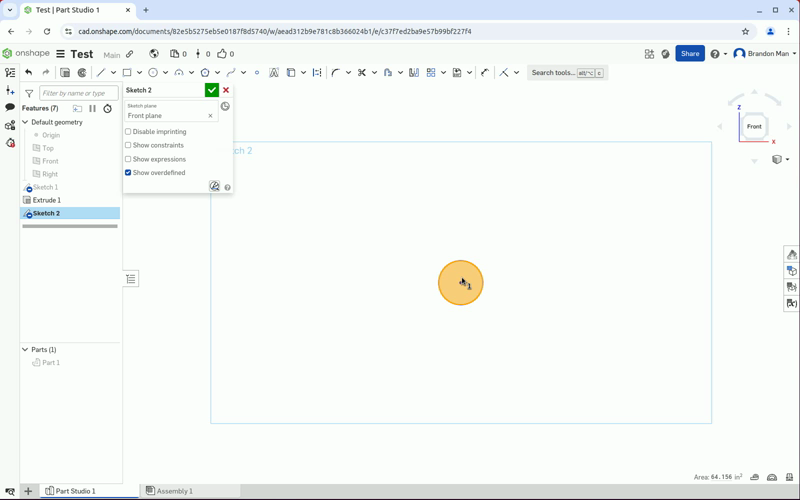
mouse_move(73, 352)
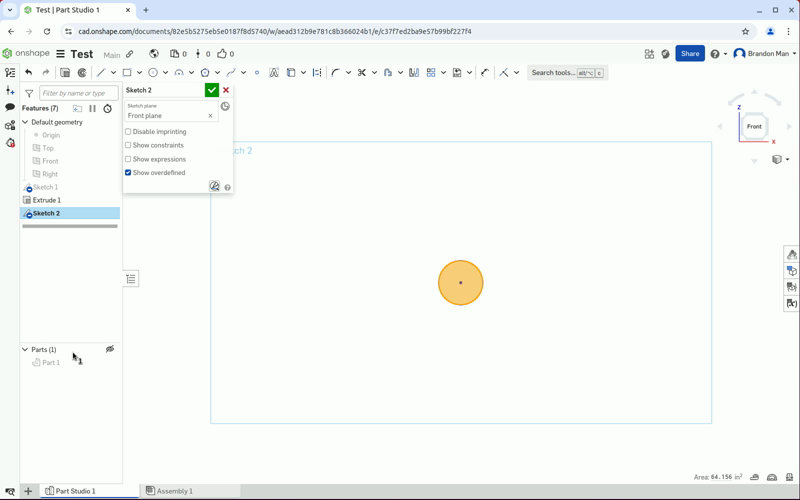
key(shift+y)
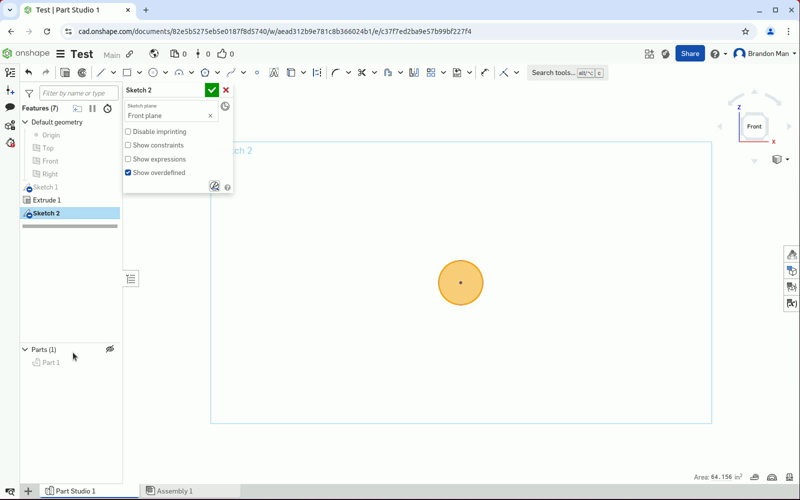
key(shift+e)
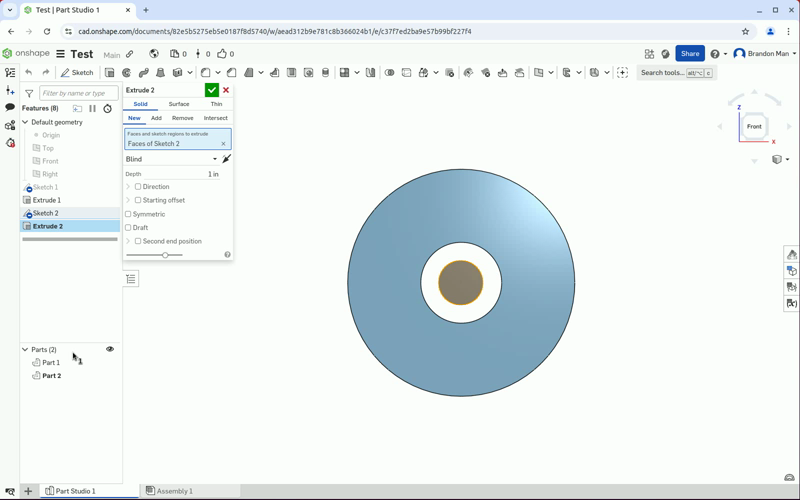
mouse_move(143, 106)
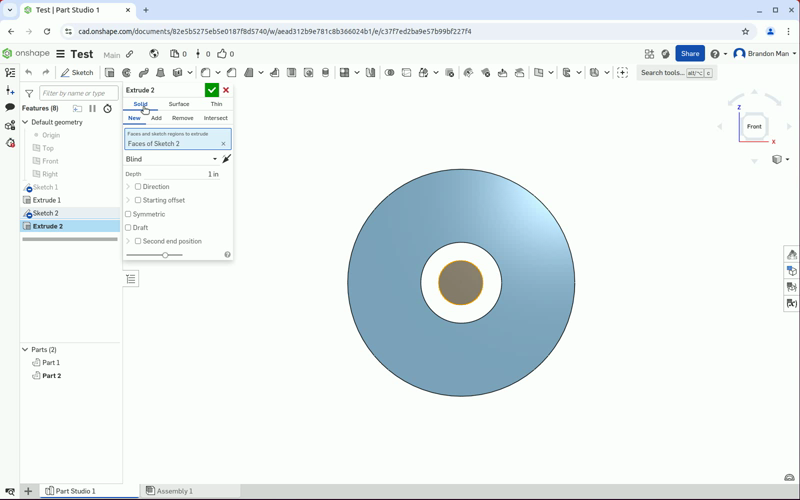
click(143, 106)
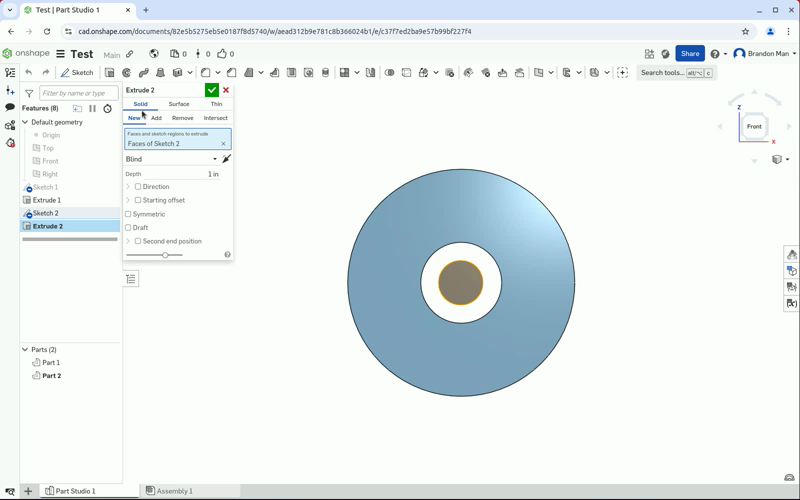
mouse_move(137, 120)
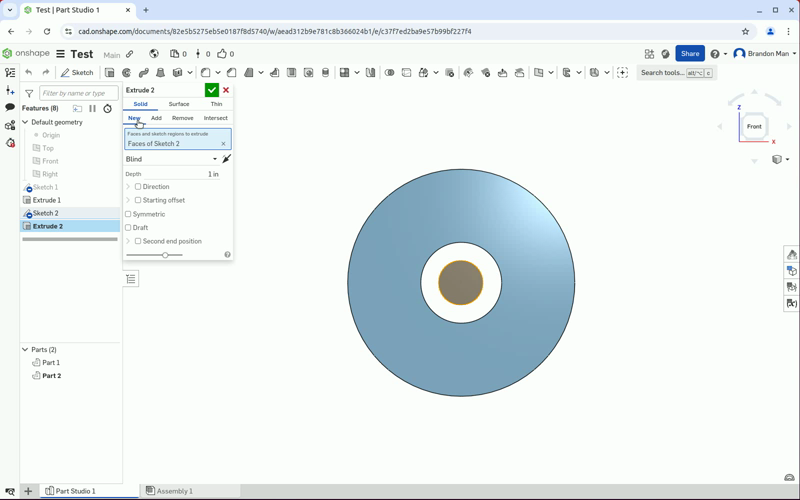
click(137, 120)
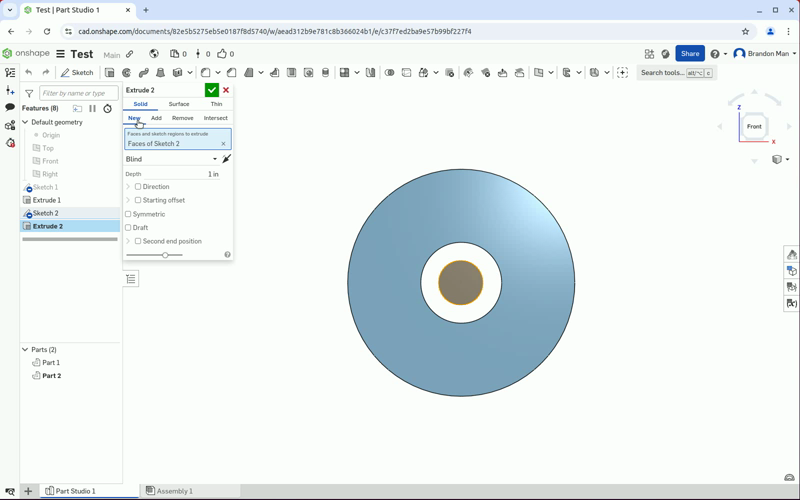
key(tab, 4)
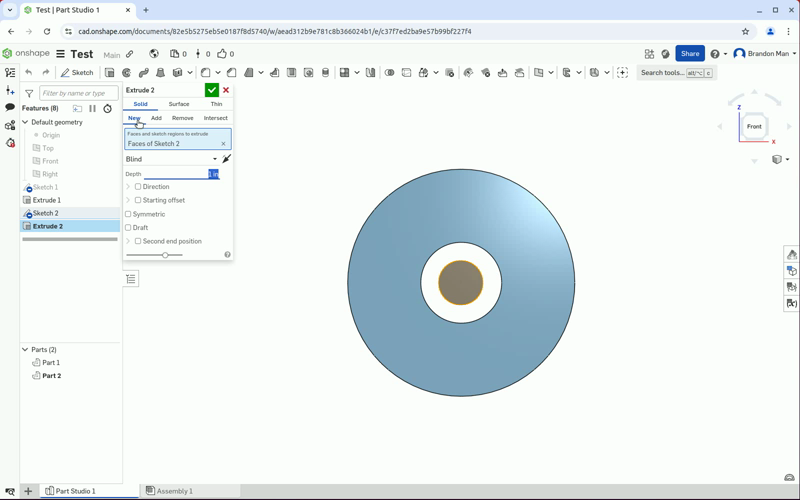
text(3.611)
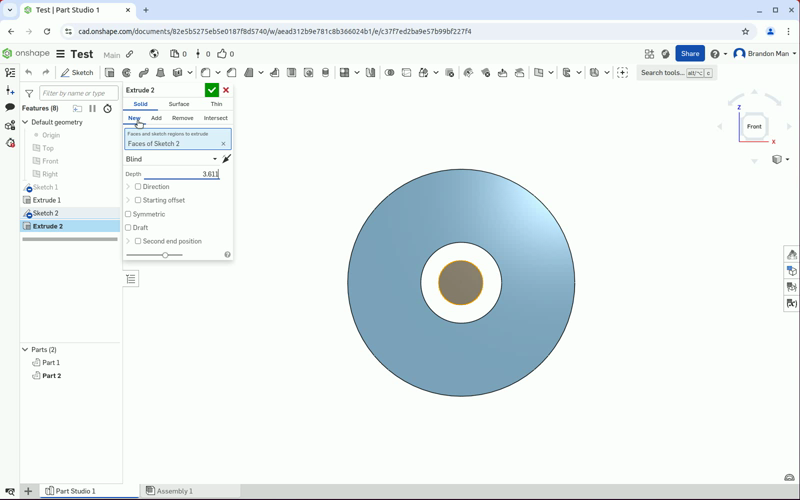
key(enter)
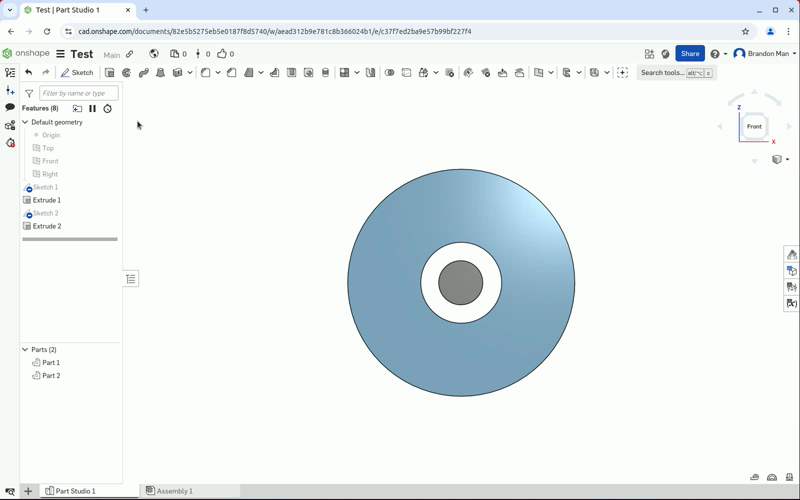
key(shift+h)
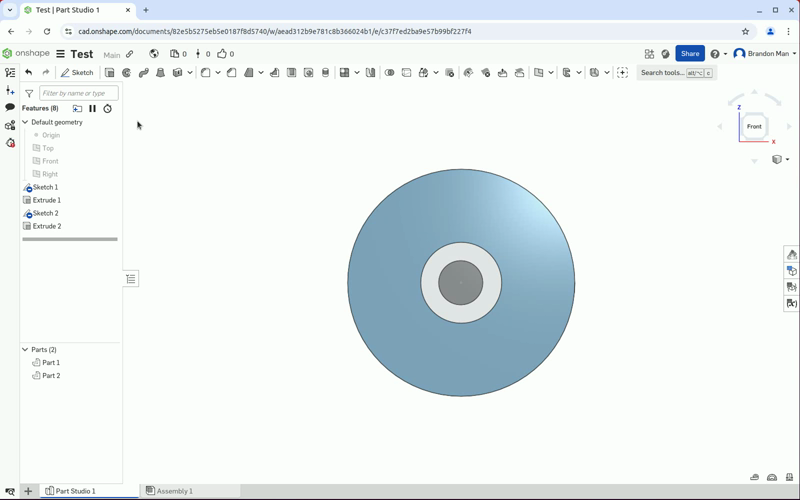
key(shift+h)
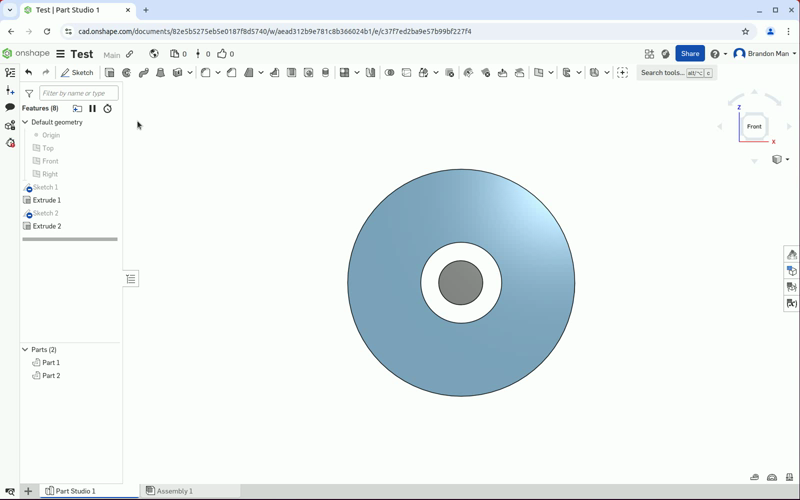
mouse_move(73, 189)
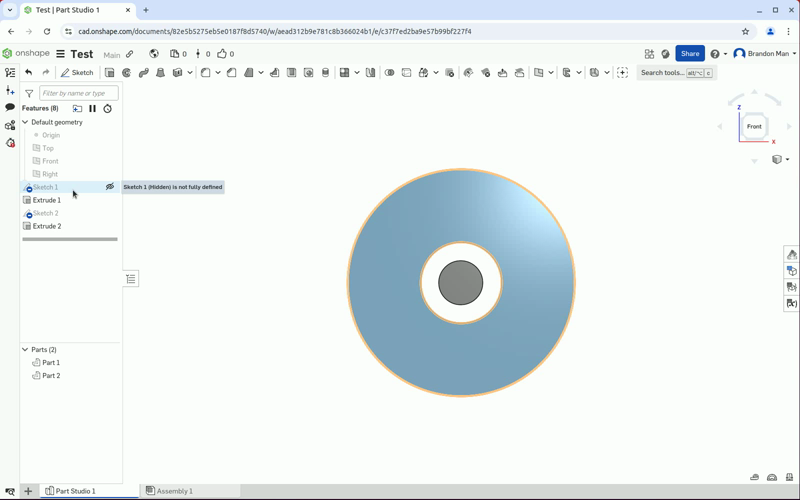
click(73, 189)
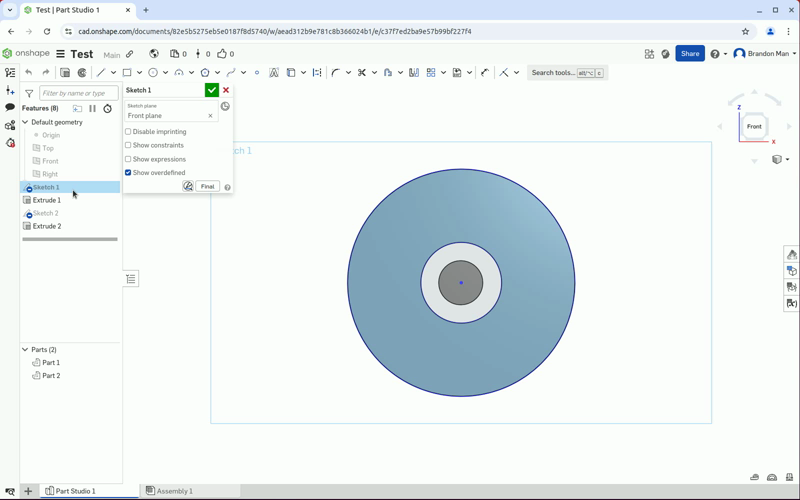
mouse_move(229, 92)
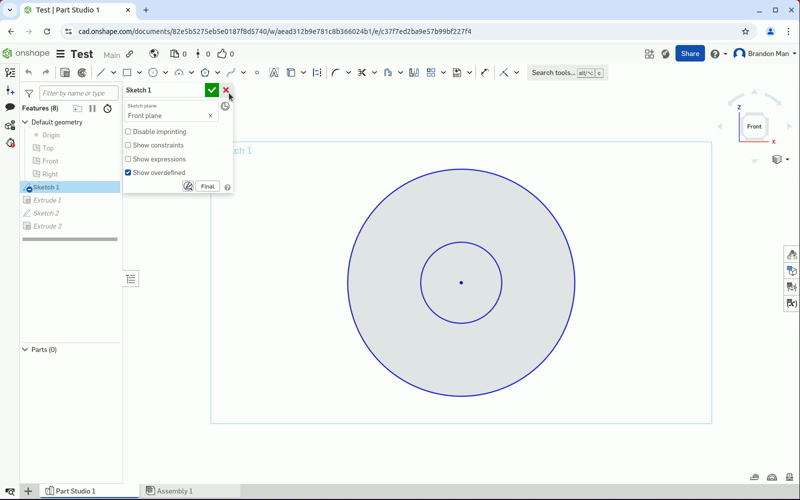
click(229, 92)
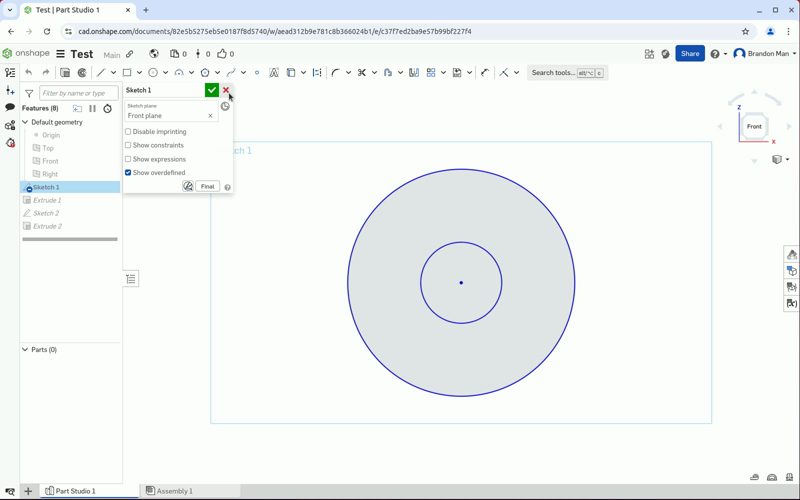
key(shift+s)
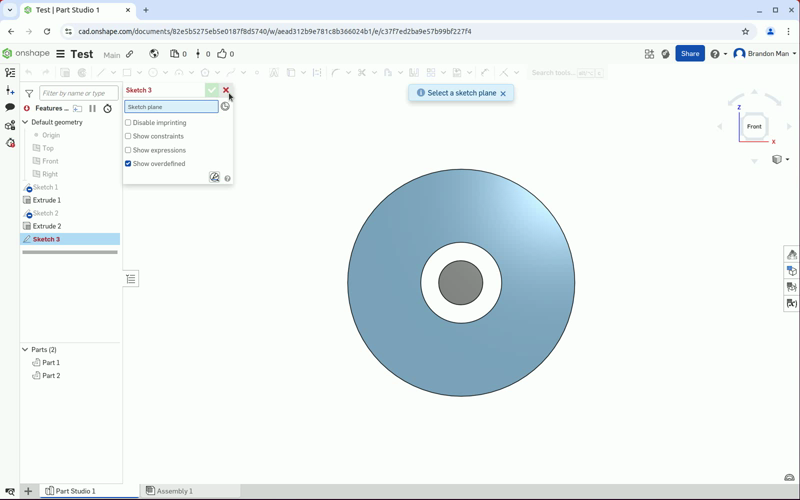
mouse_move(73, 163)
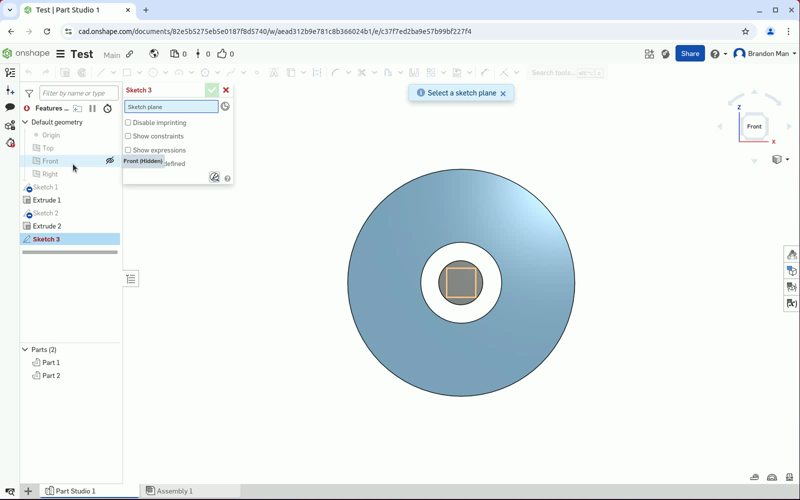
click(73, 163)
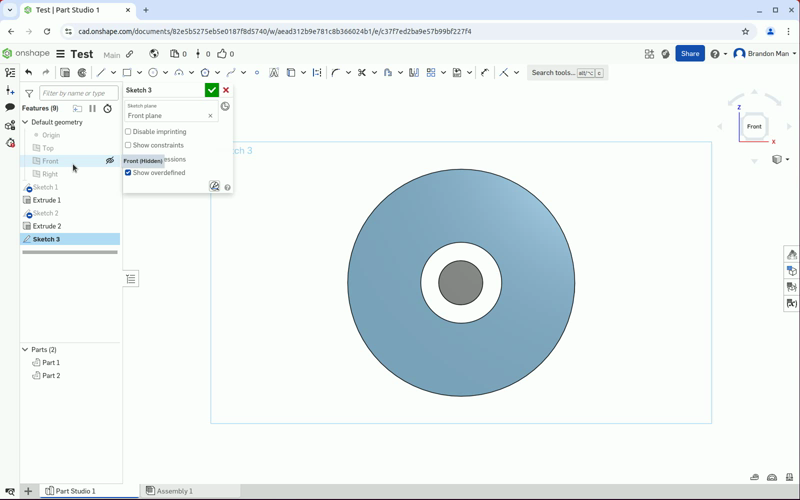
mouse_move(73, 352)
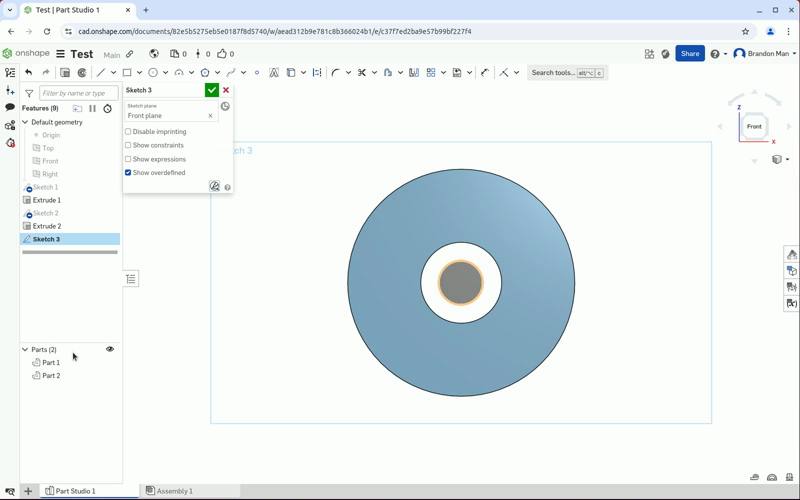
key(y)
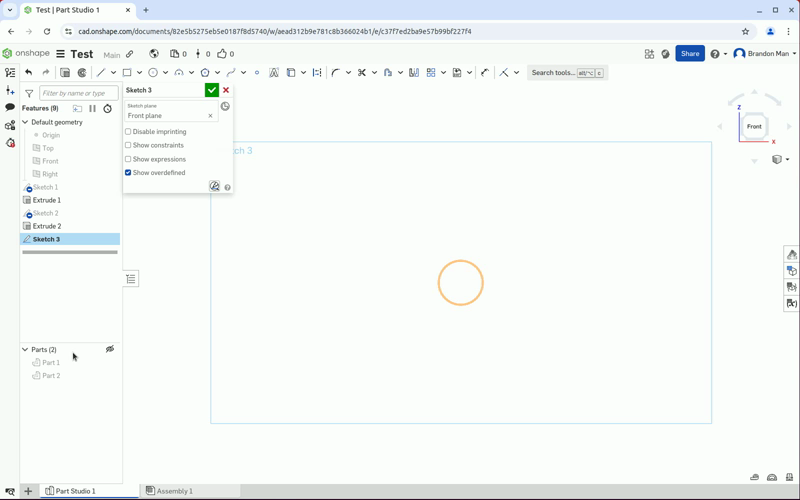
key(c)
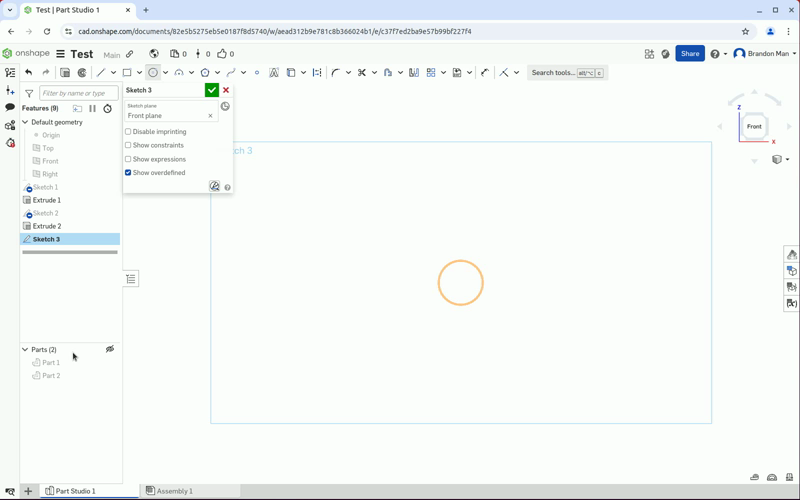
key_down(shift)
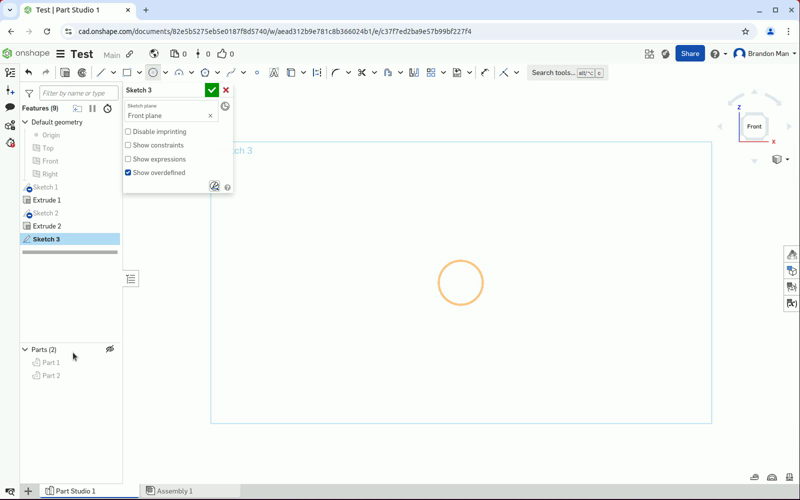
mouse_move(461, 282)
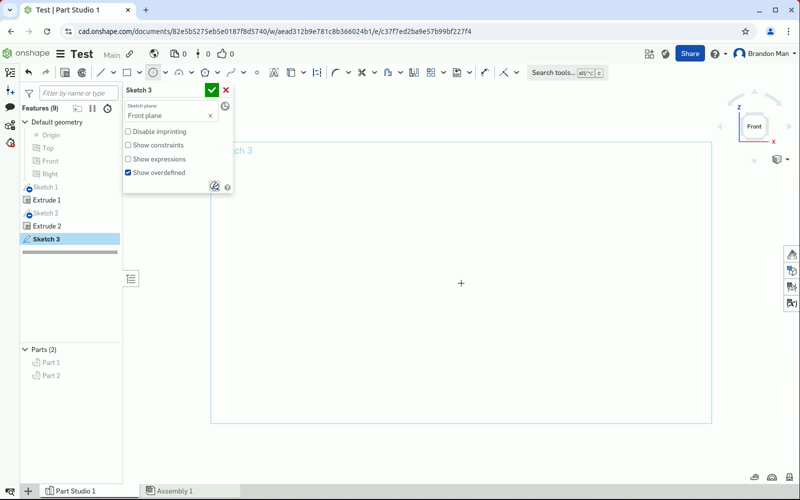
click(461, 282)
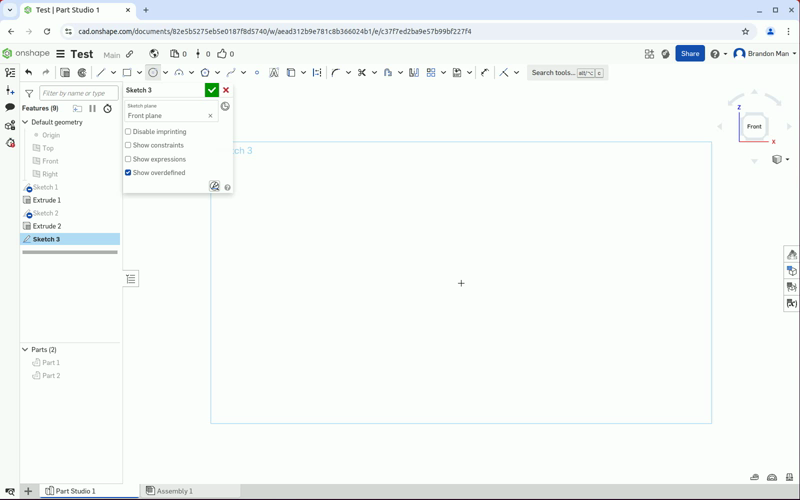
key_up(shift)
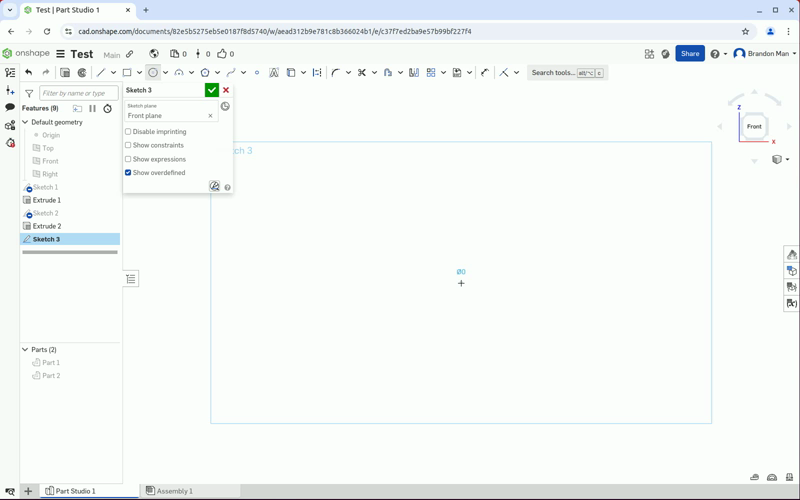
mouse_move(503, 282)
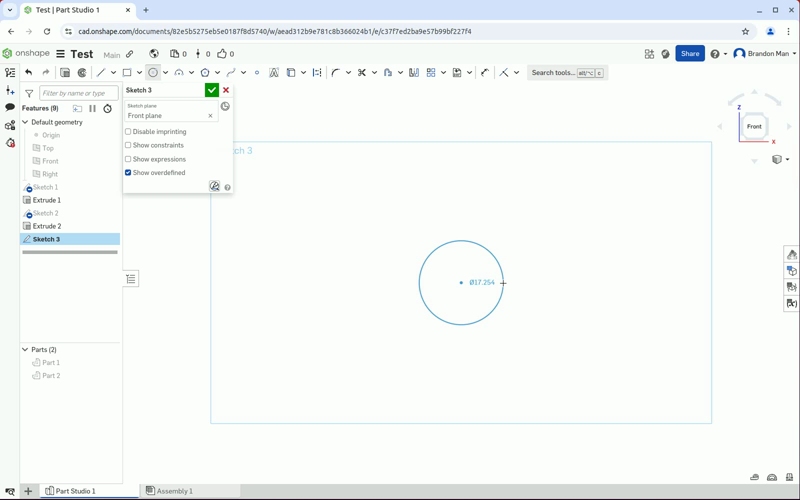
click(503, 282)
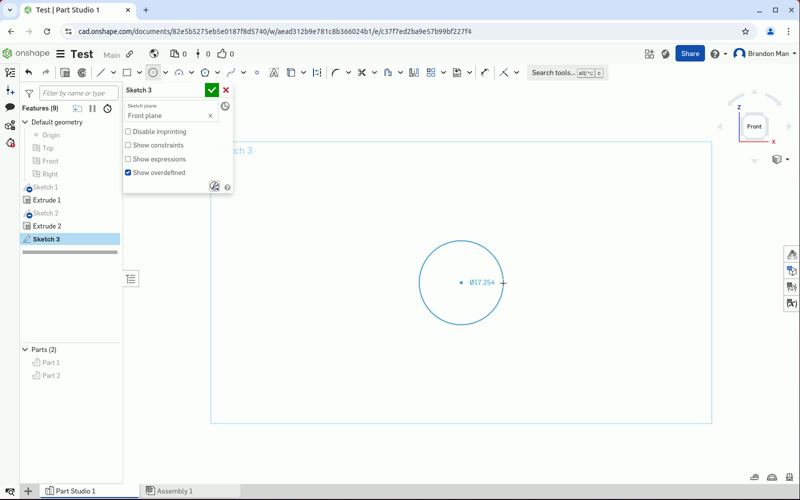
key(esc)
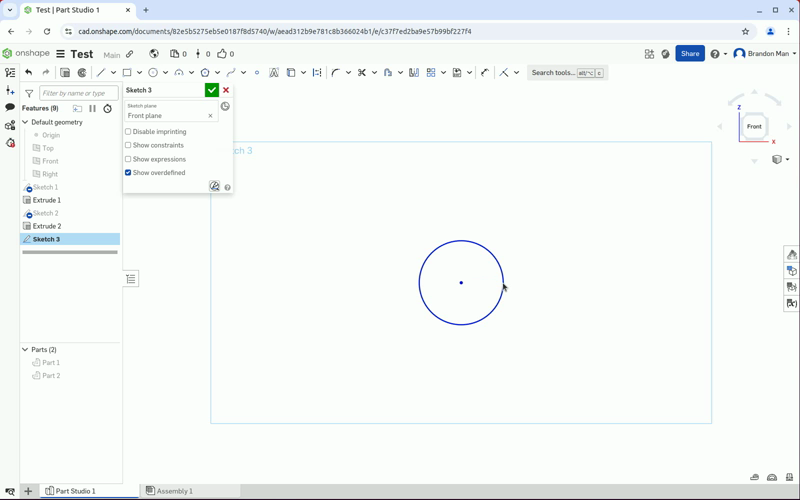
key(c)
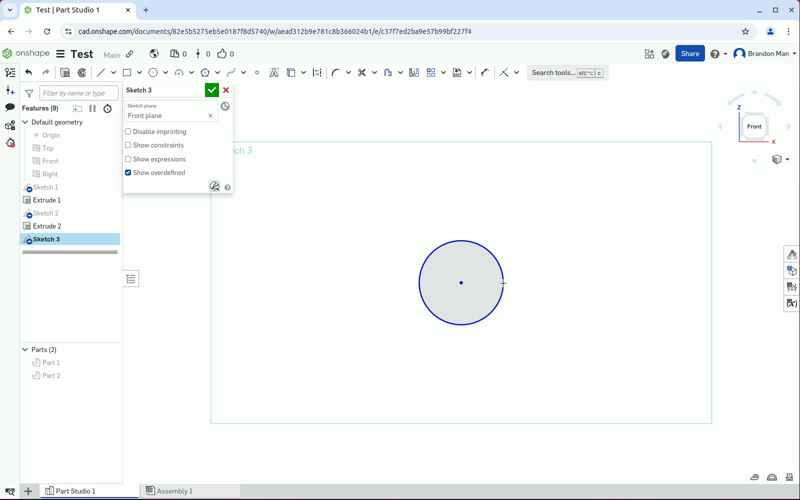
key_down(shift)
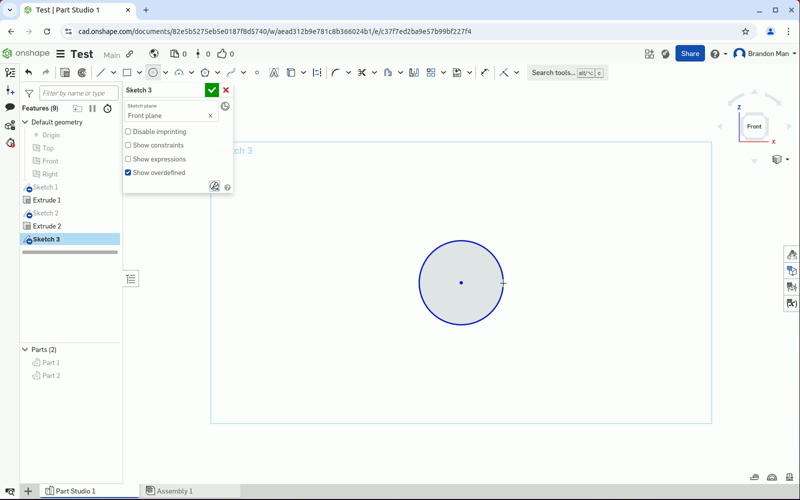
mouse_move(461, 282)
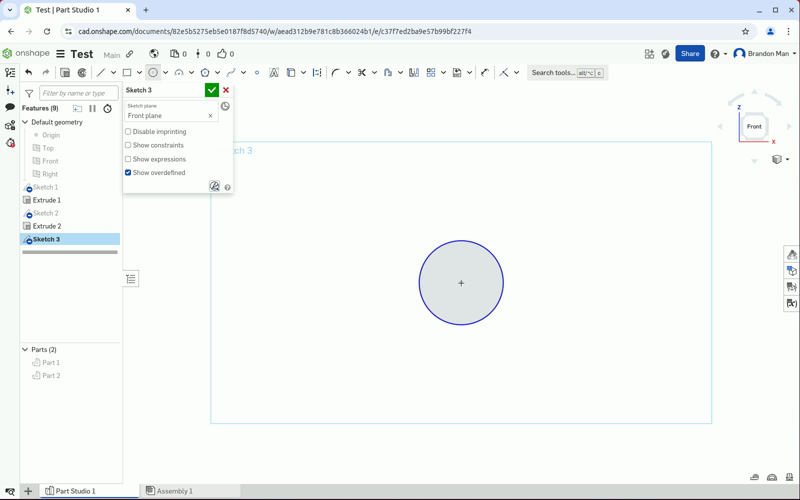
click(461, 282)
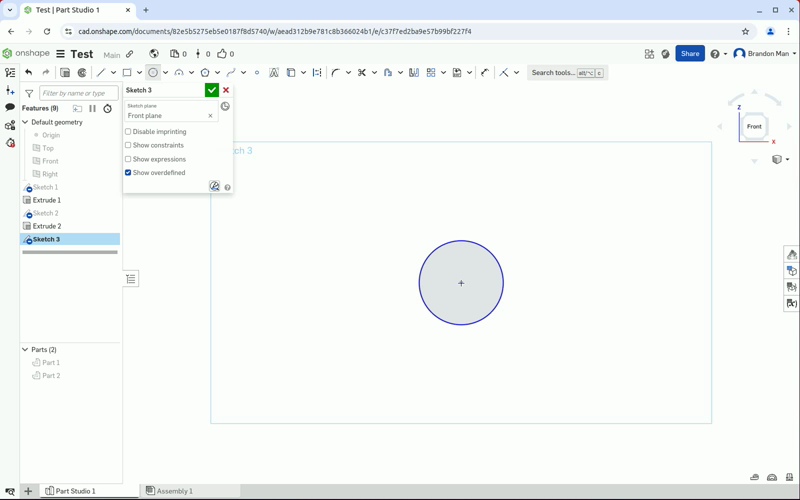
key_up(shift)
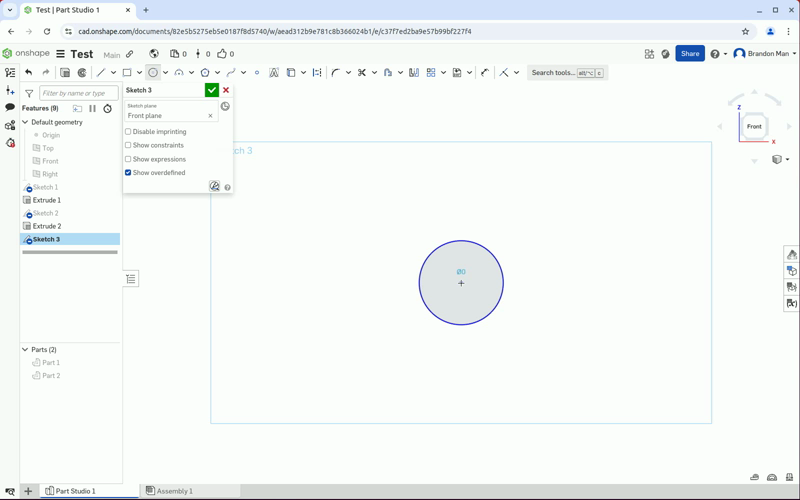
mouse_move(493, 282)
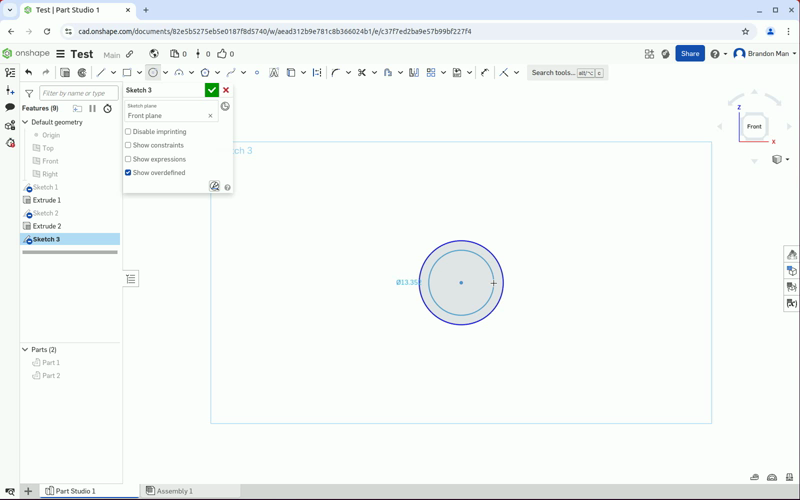
click(493, 282)
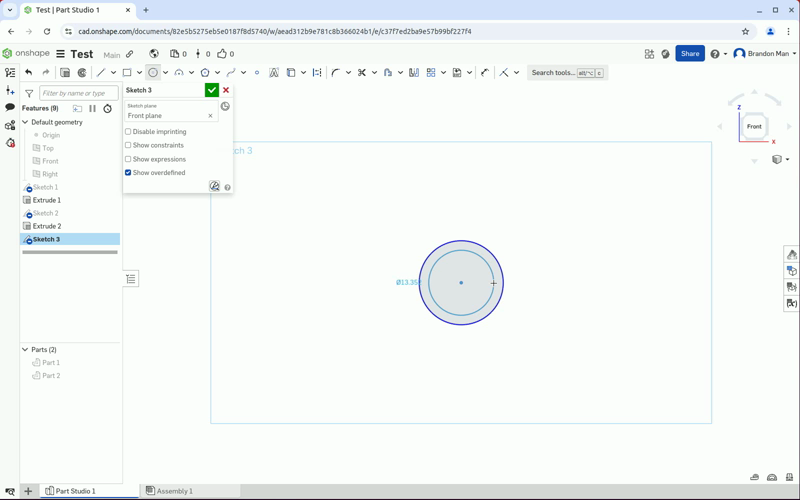
key(esc)
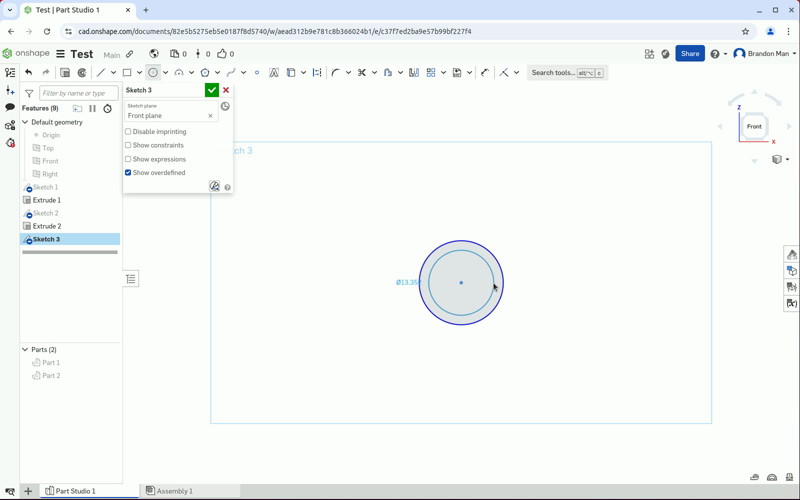
mouse_move(472, 246)
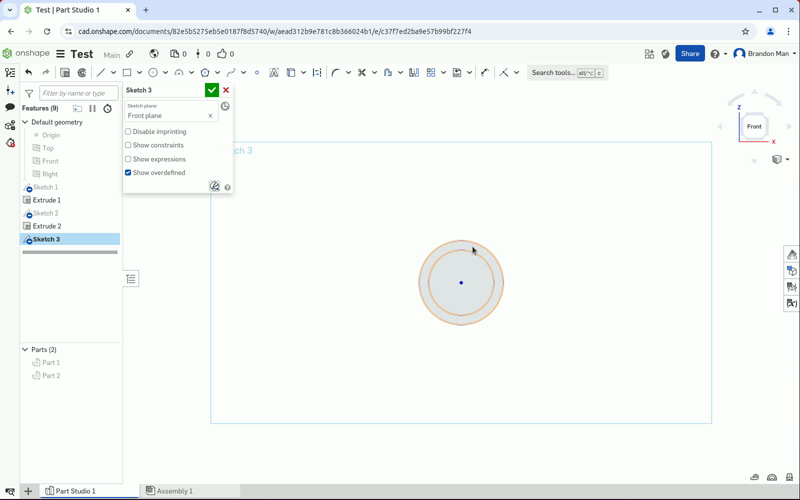
click(472, 246)
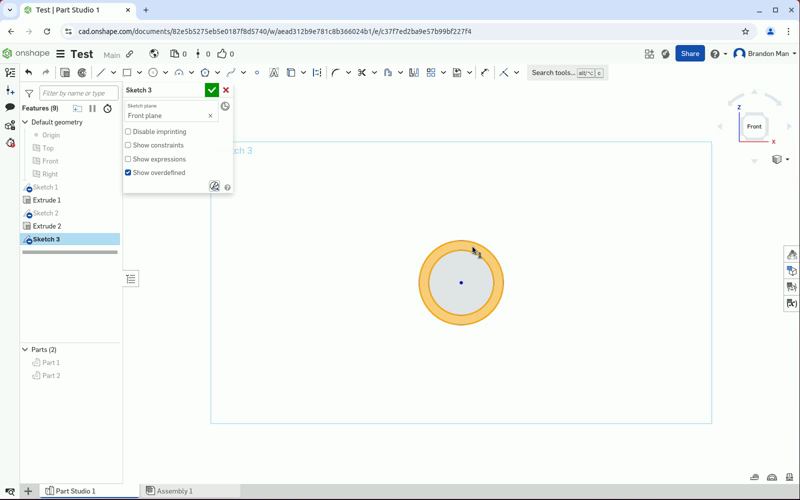
mouse_move(73, 352)
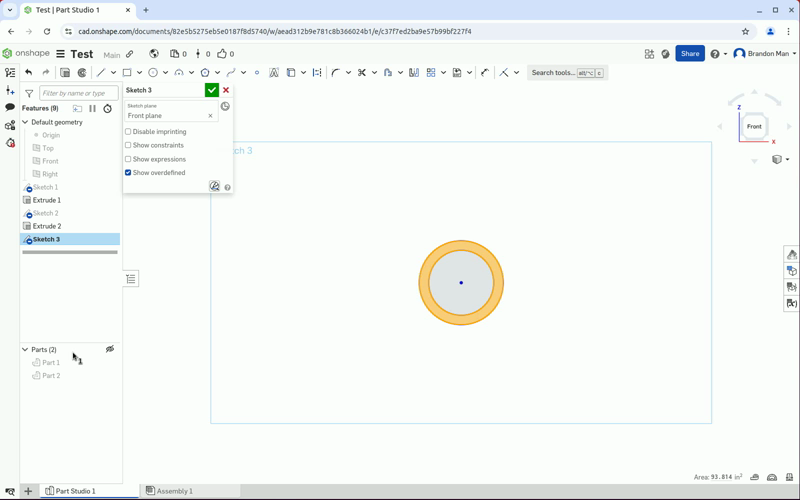
key(shift+y)
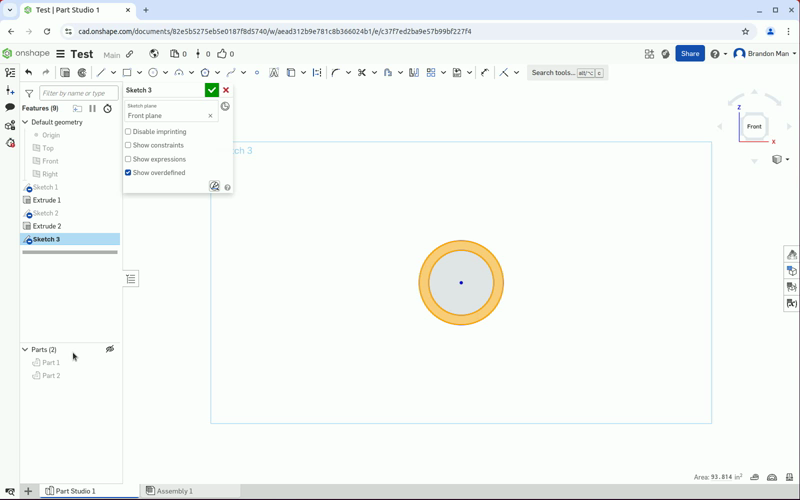
key(shift+e)
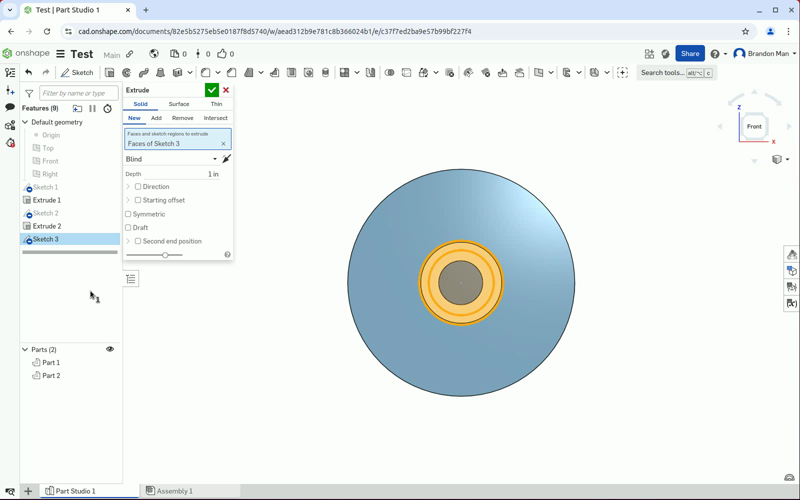
mouse_move(143, 106)
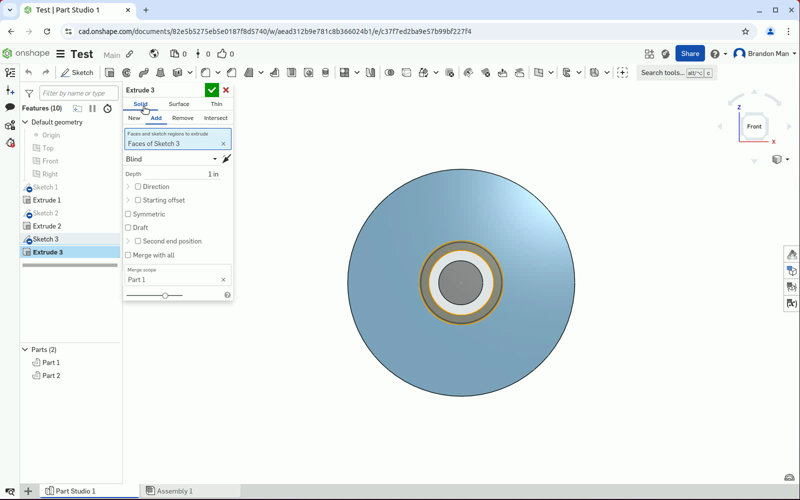
click(143, 106)
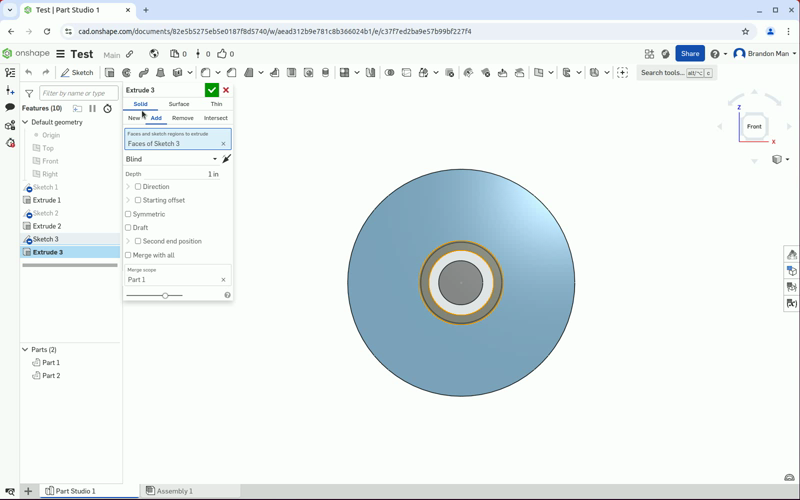
mouse_move(137, 120)
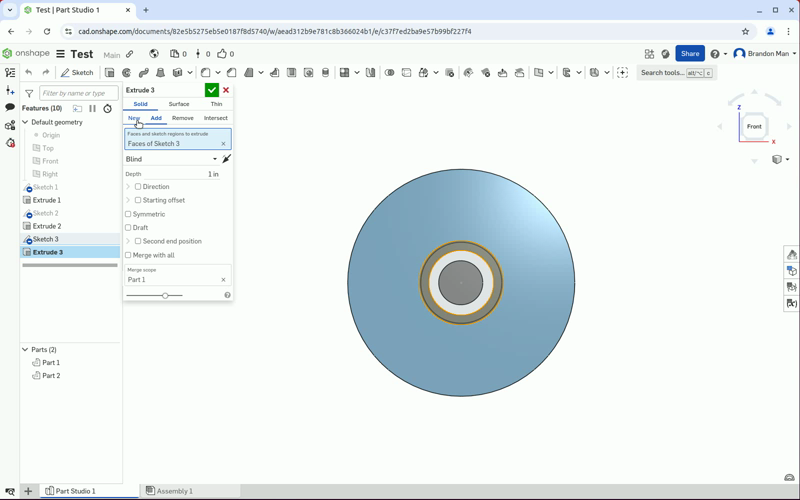
click(137, 120)
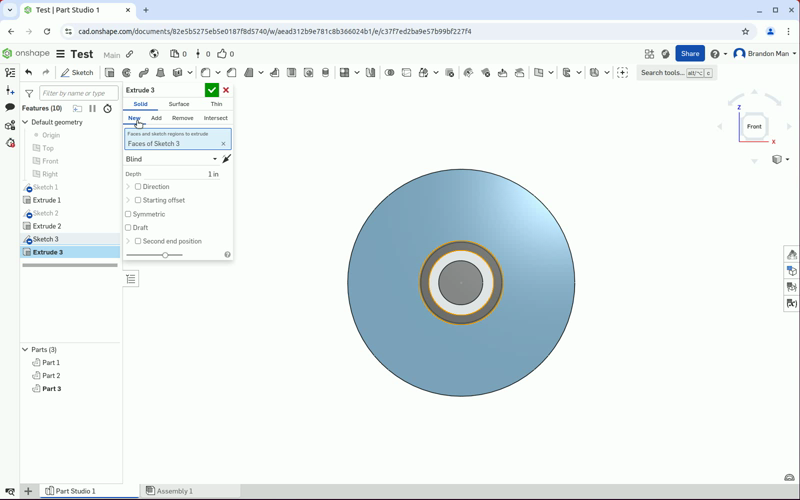
key(tab, 4)
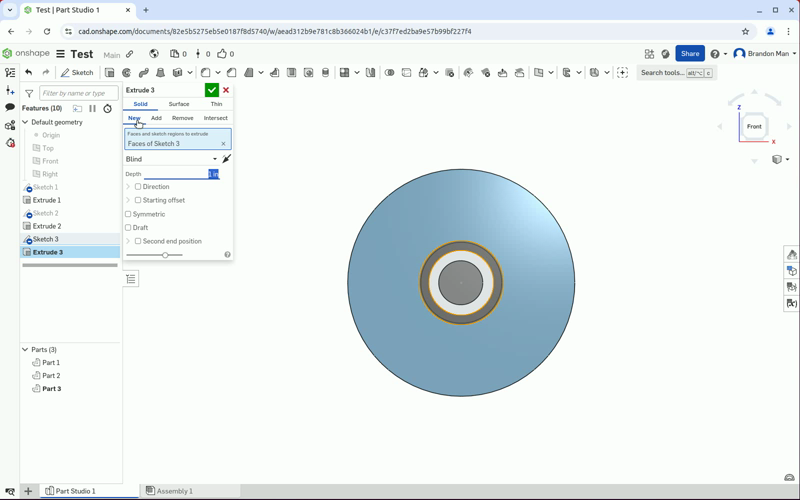
text(7.221)
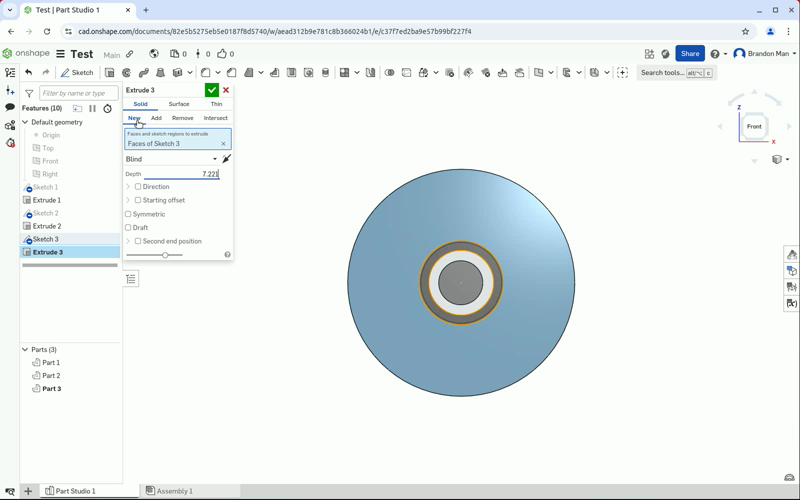
key(enter)
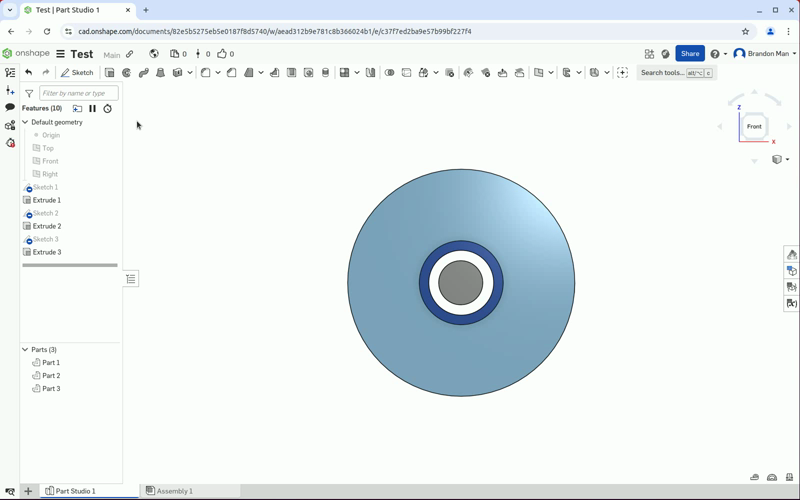
key(shift+h)
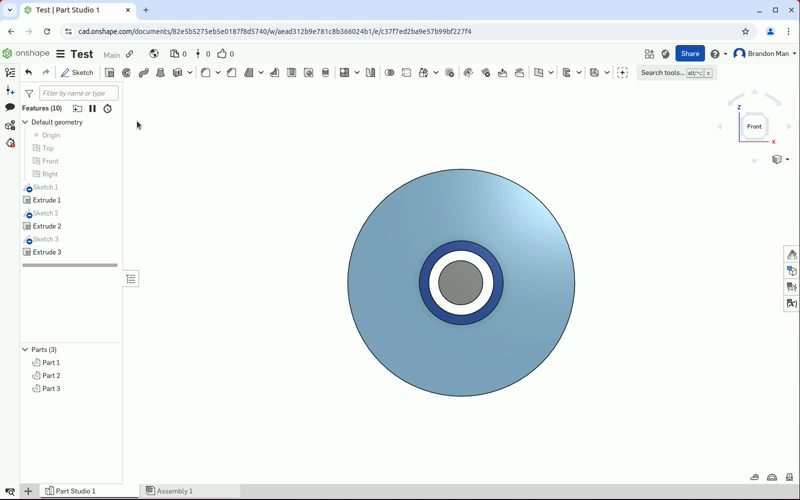
key(shift+h)
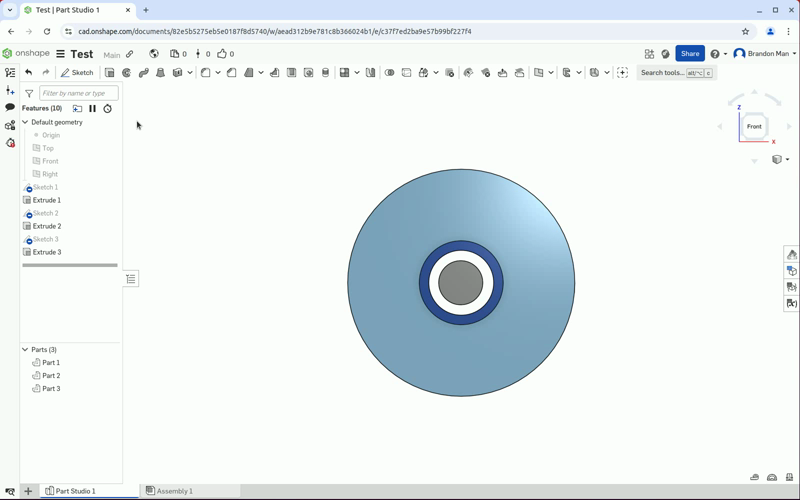
mouse_move(73, 189)
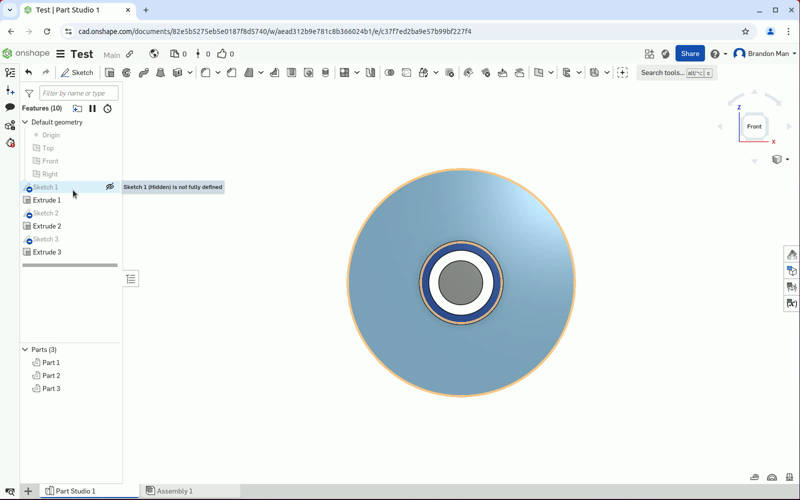
click(73, 189)
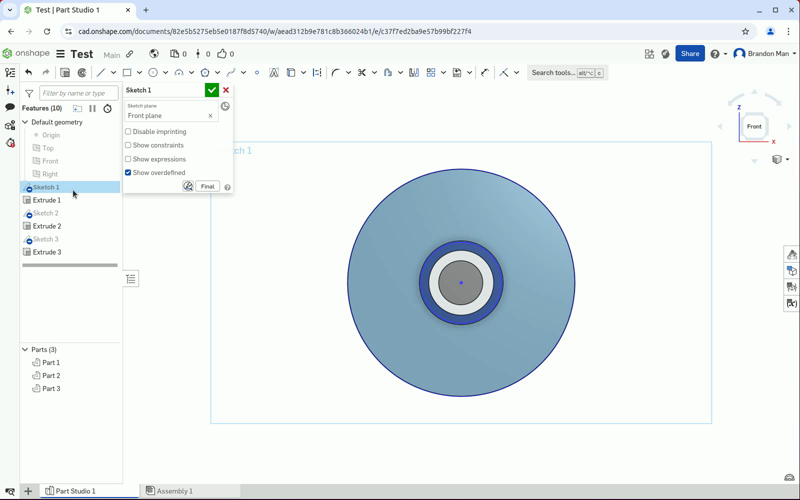
mouse_move(229, 92)
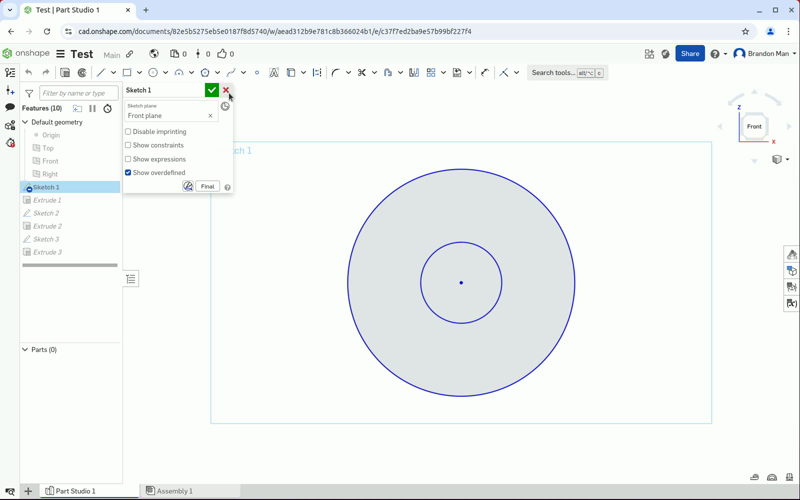
click(229, 92)
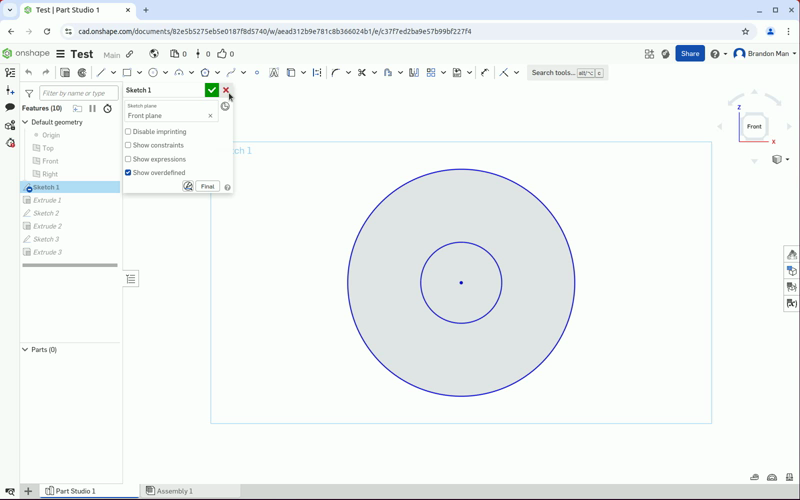
key(shift+s)
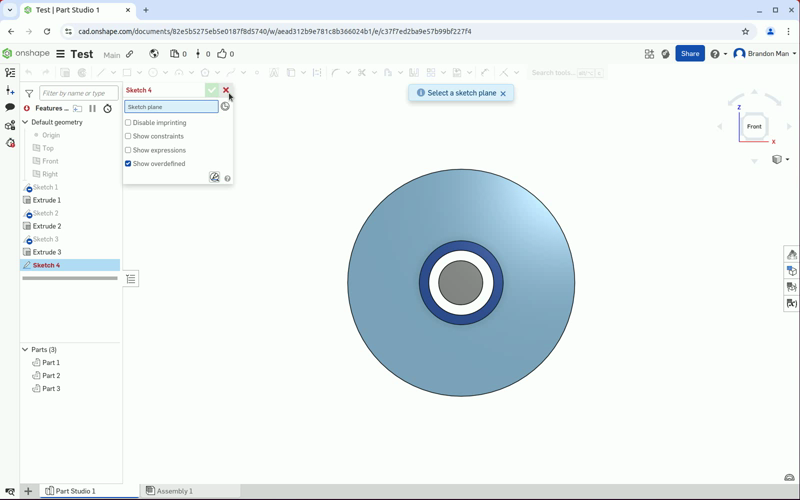
mouse_move(73, 163)
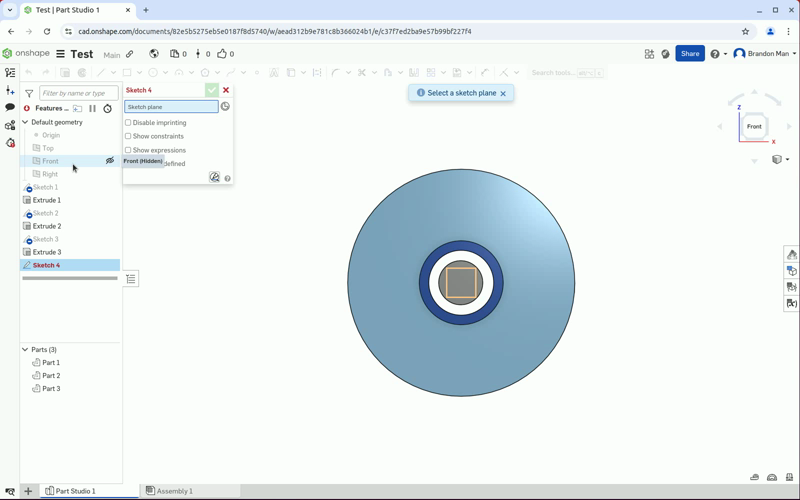
click(73, 163)
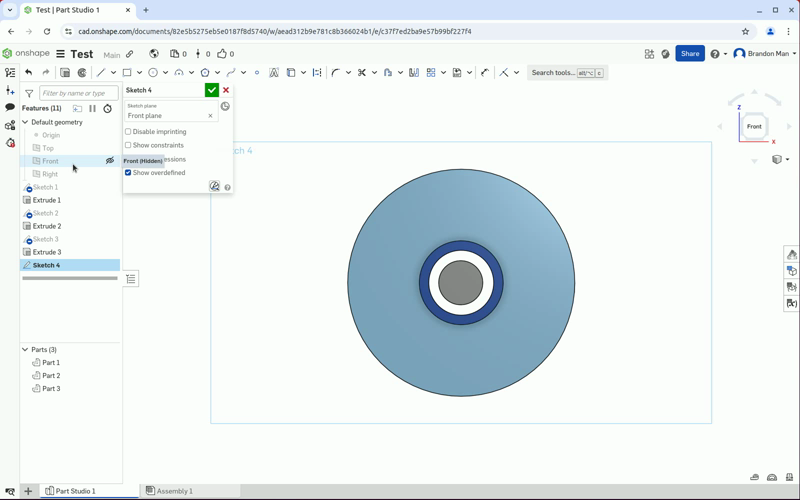
mouse_move(73, 352)
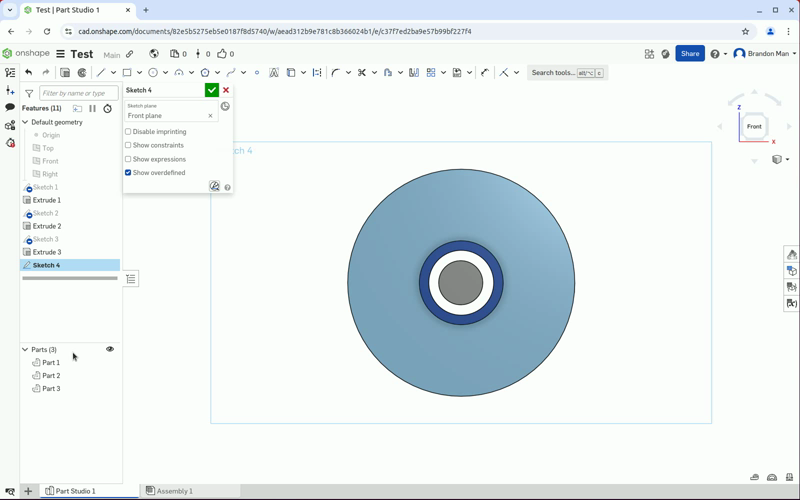
key(y)
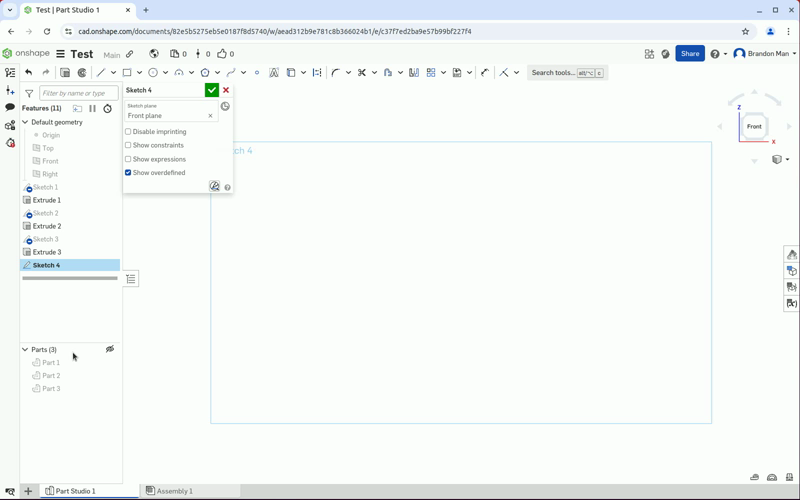
key(c)
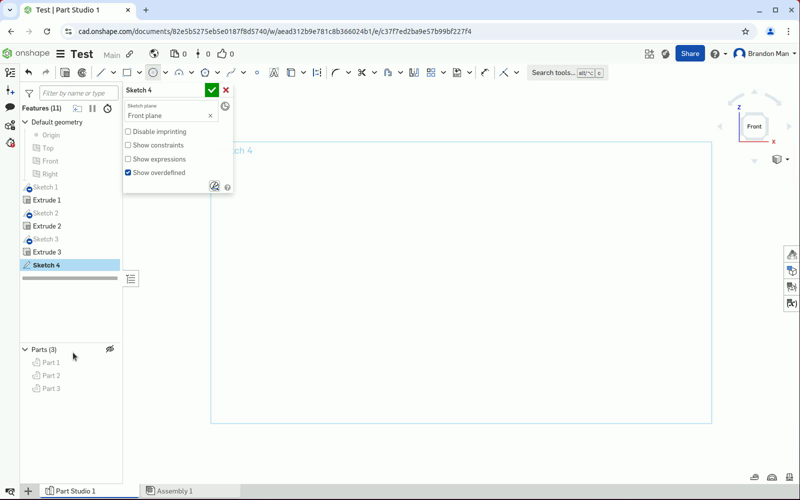
key_down(shift)
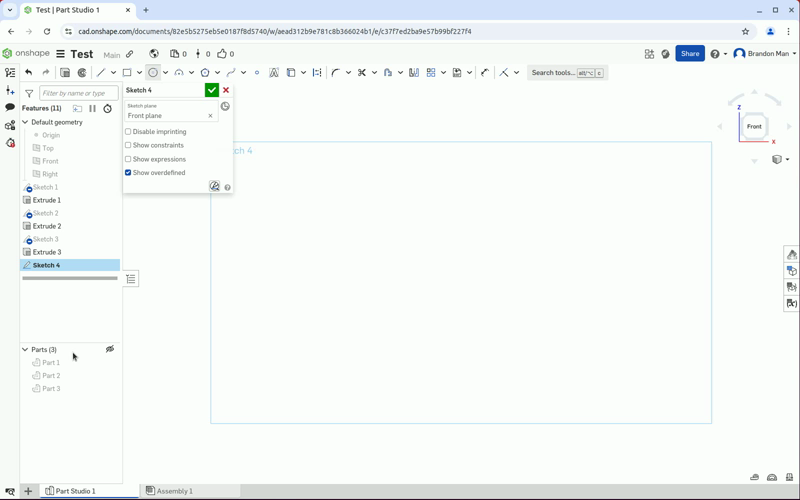
mouse_move(460, 282)
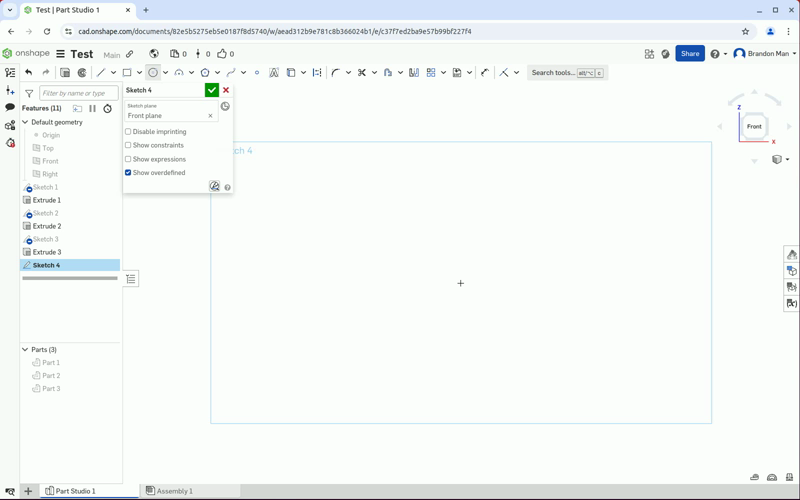
click(460, 282)
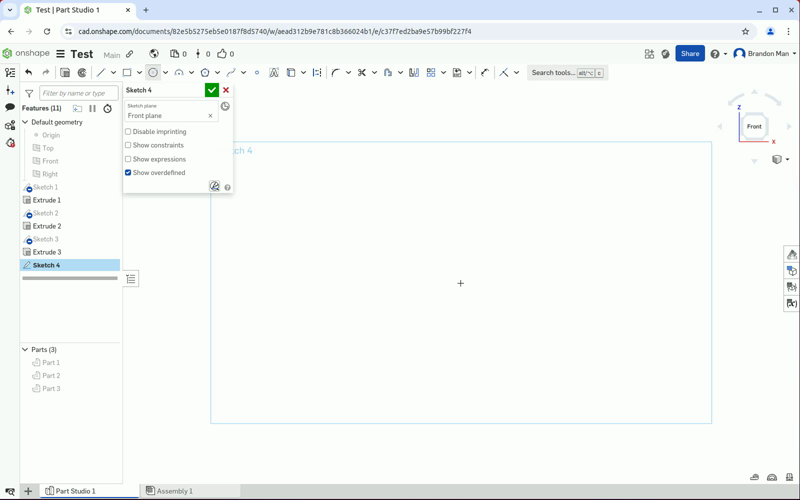
key_up(shift)
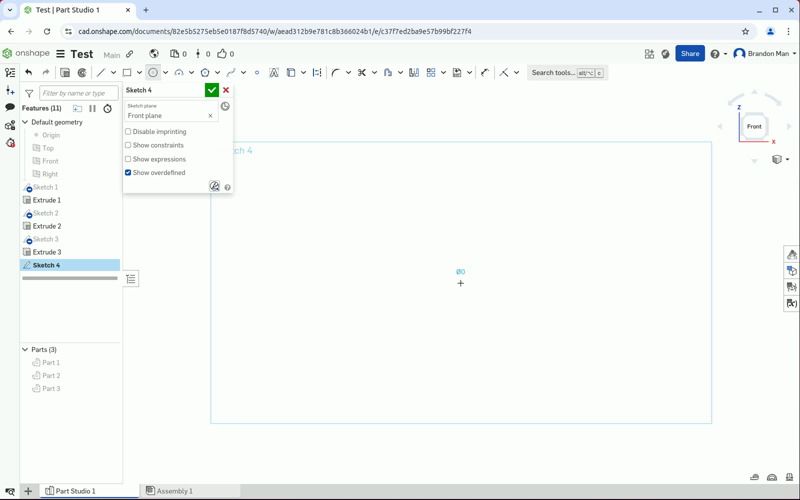
mouse_move(493, 282)
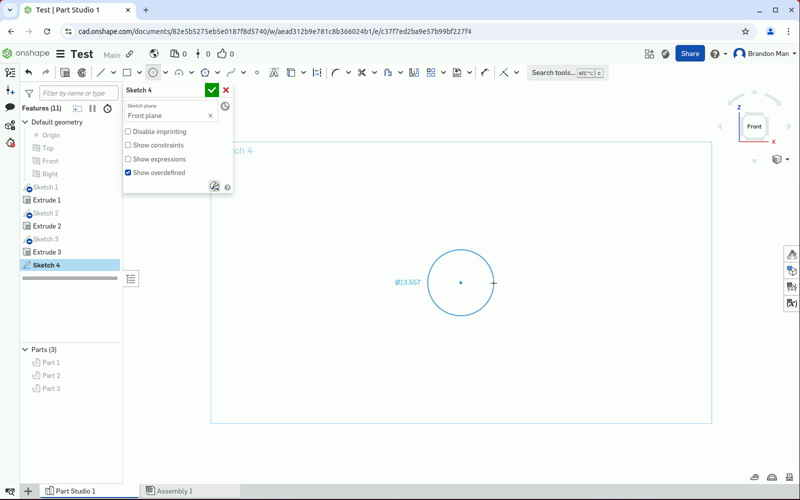
click(493, 282)
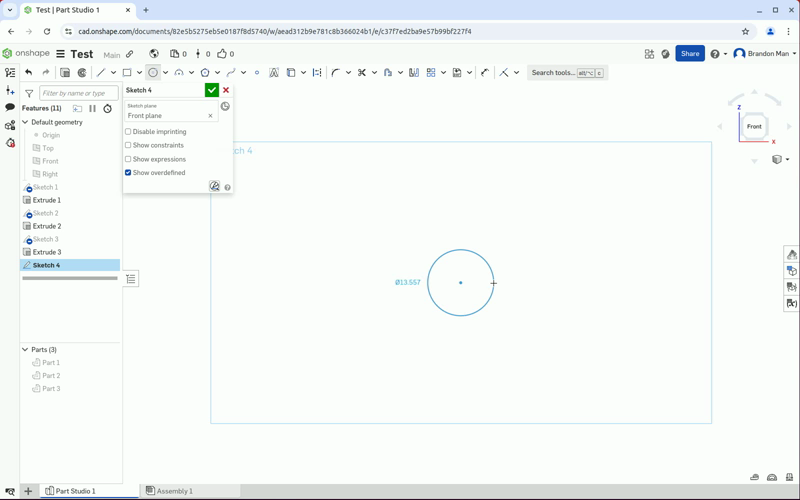
key(esc)
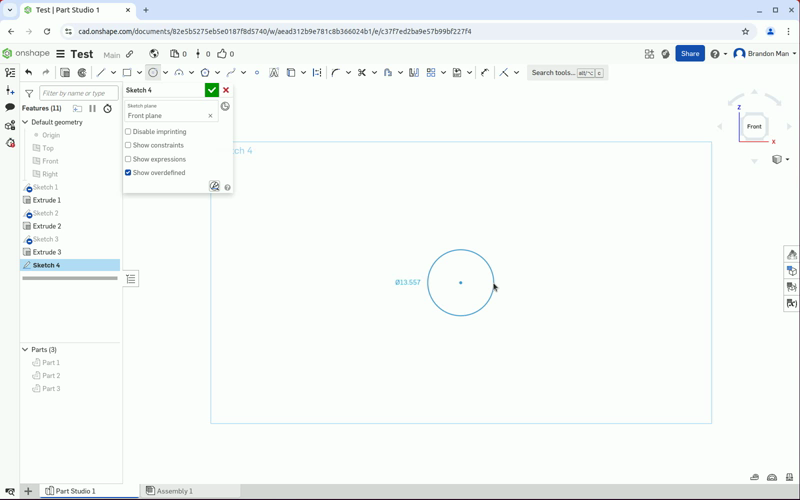
key(c)
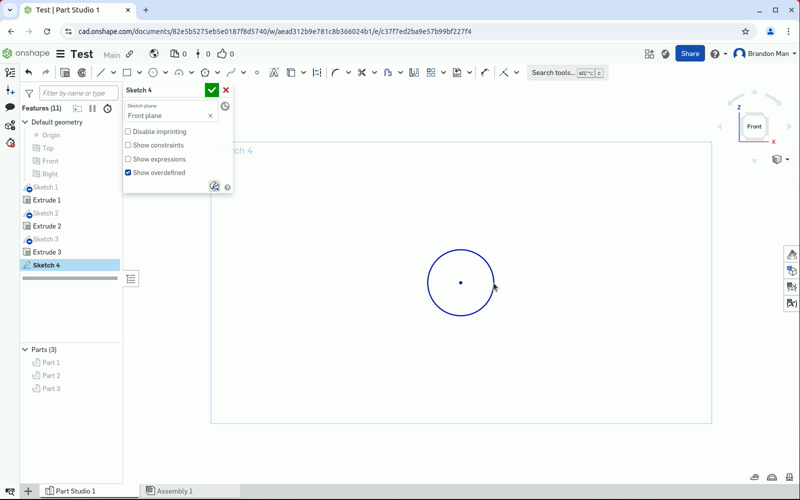
key_down(shift)
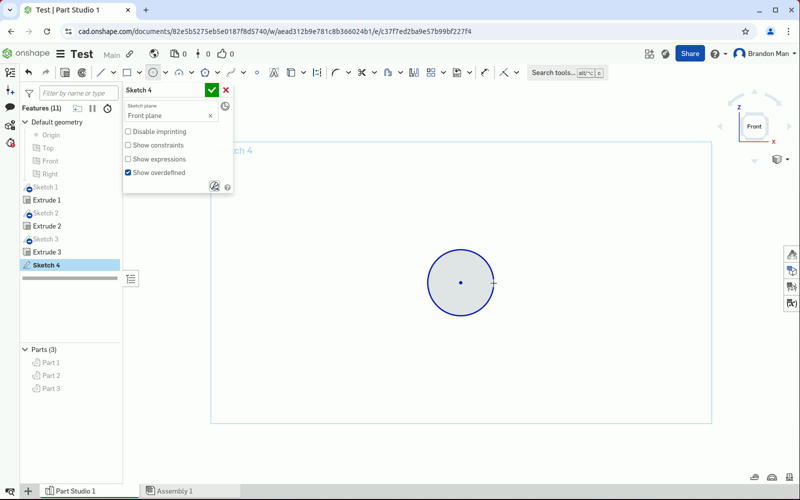
mouse_move(460, 282)
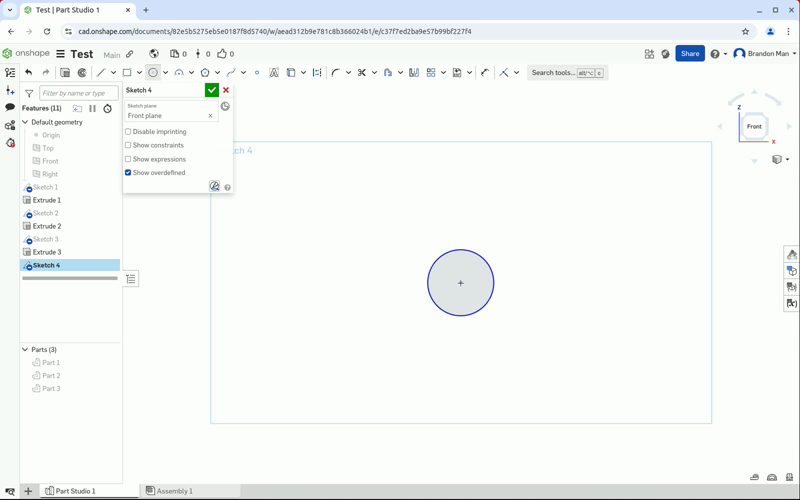
click(460, 282)
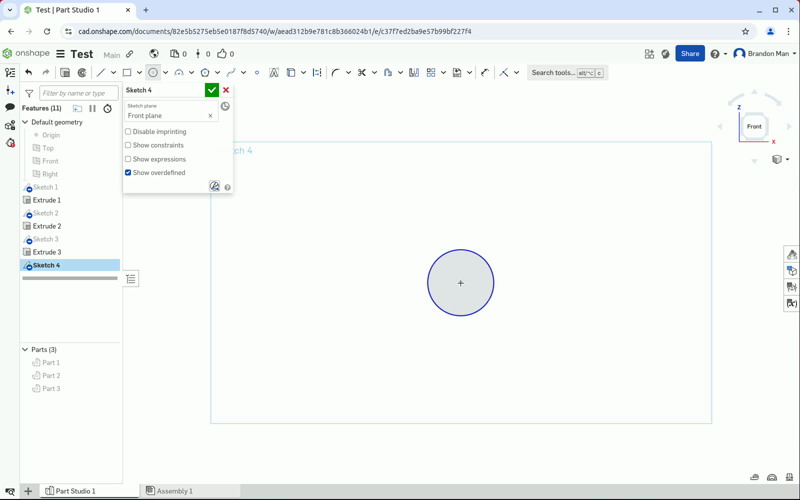
key_up(shift)
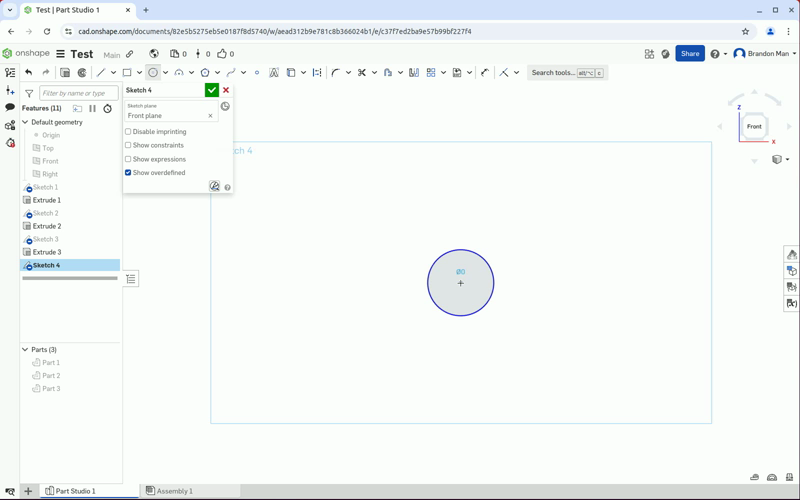
mouse_move(482, 282)
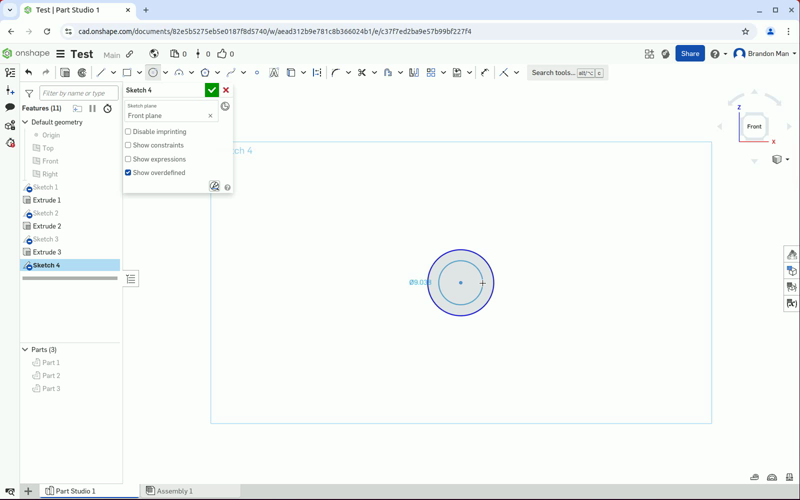
click(482, 282)
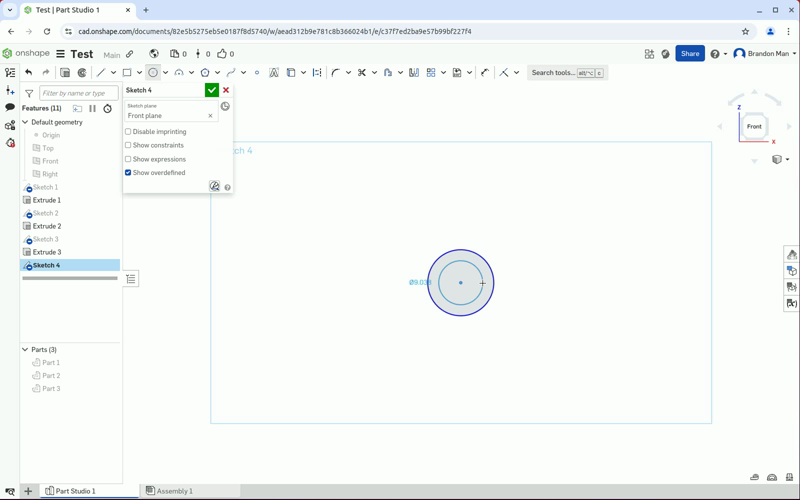
key(esc)
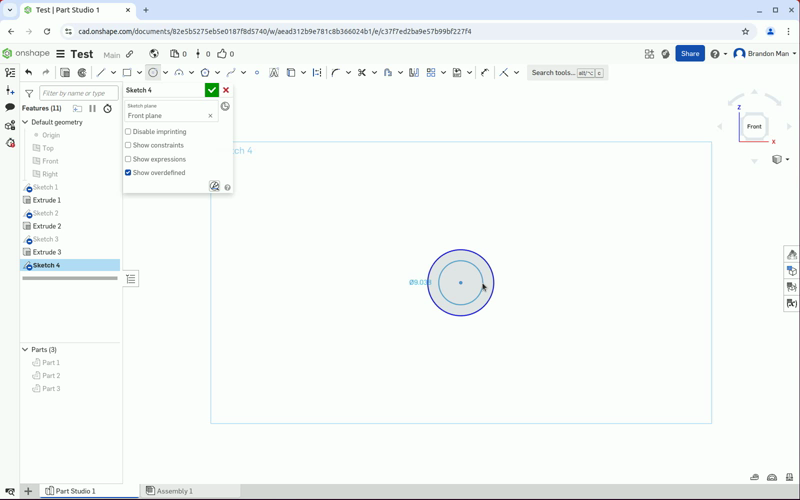
mouse_move(437, 263)
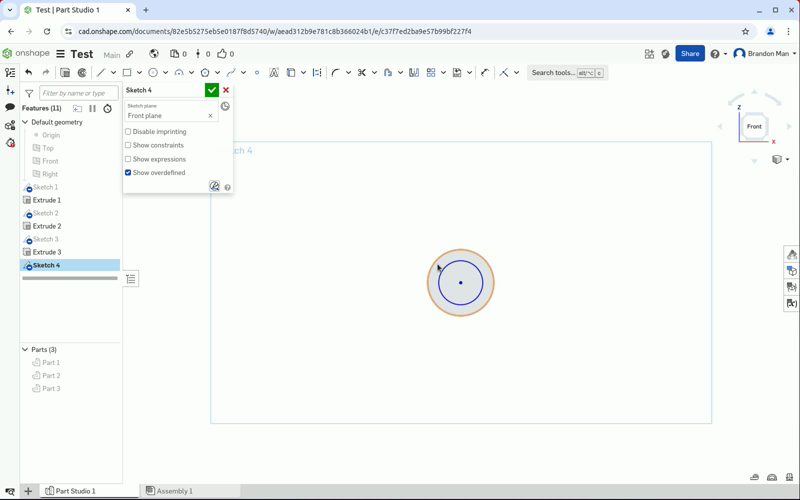
click(437, 263)
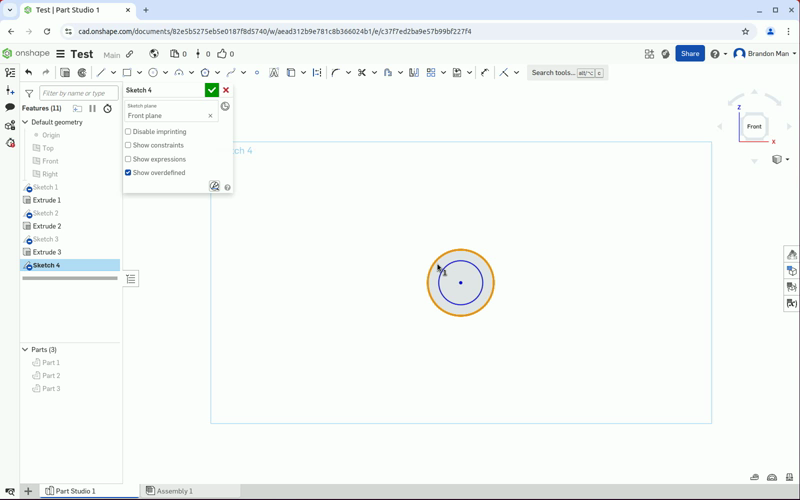
mouse_move(73, 352)
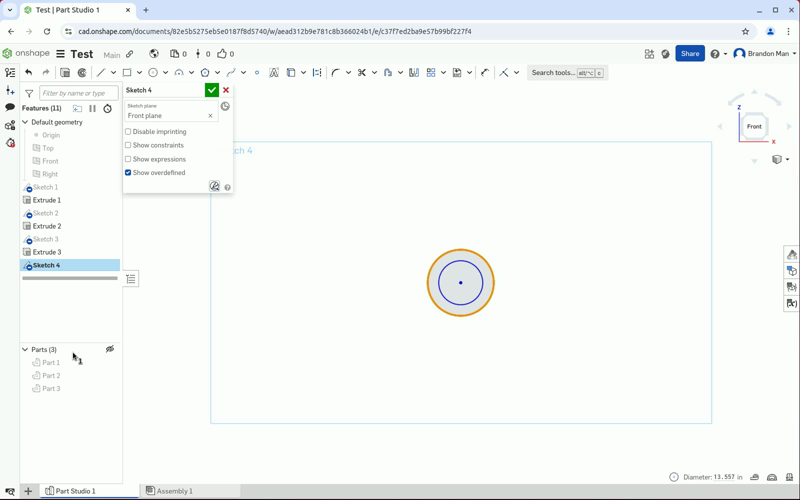
key(shift+y)
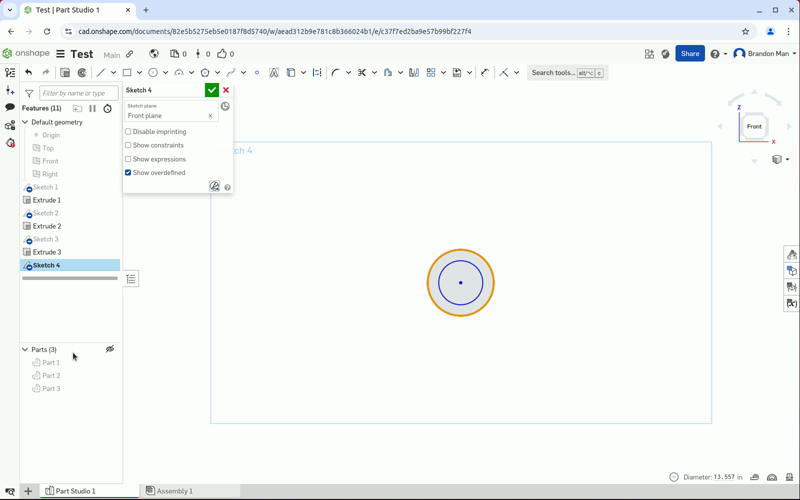
key(shift+e)
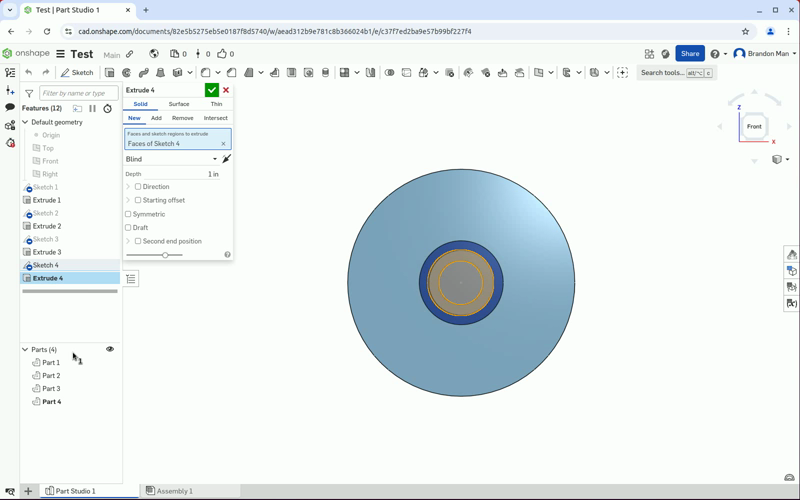
mouse_move(143, 106)
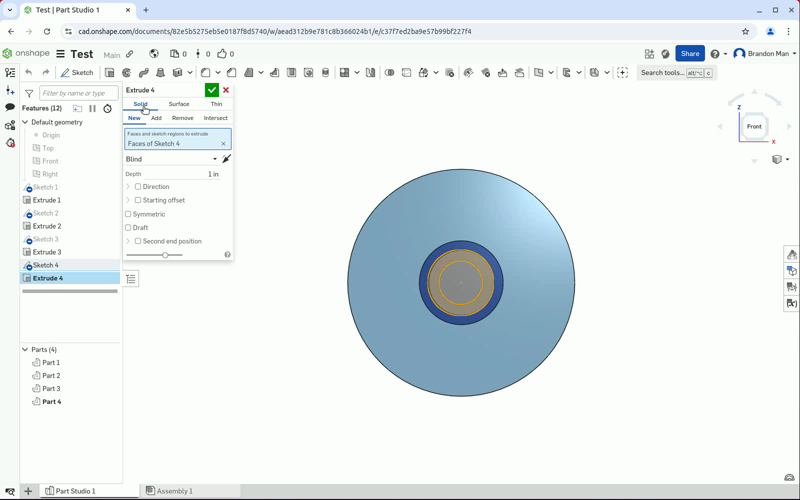
click(143, 106)
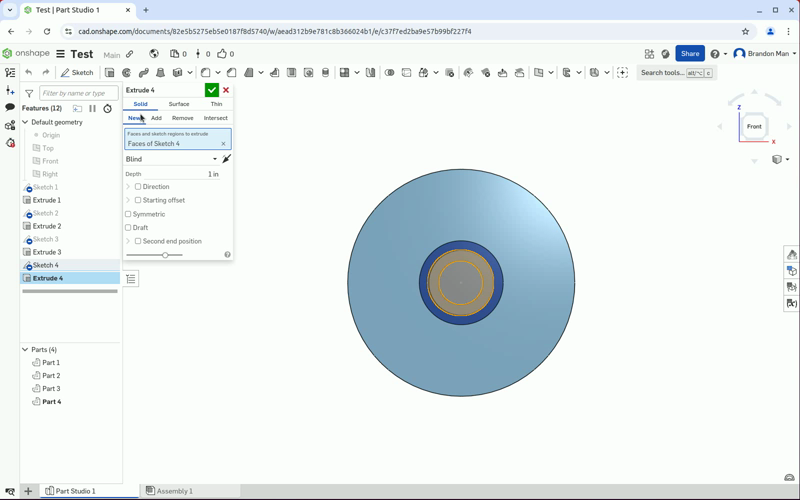
mouse_move(137, 120)
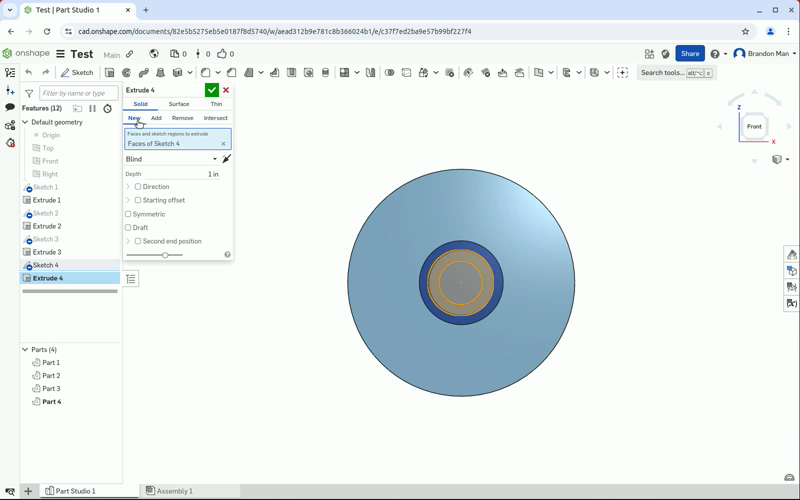
click(137, 120)
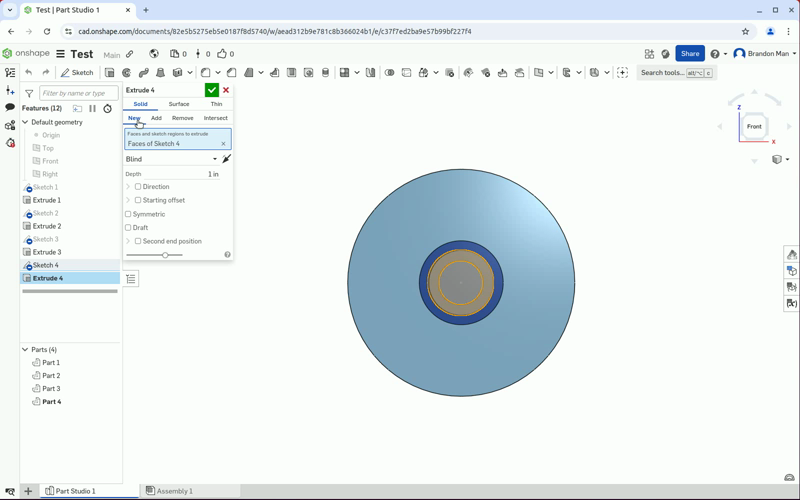
key(tab, 4)
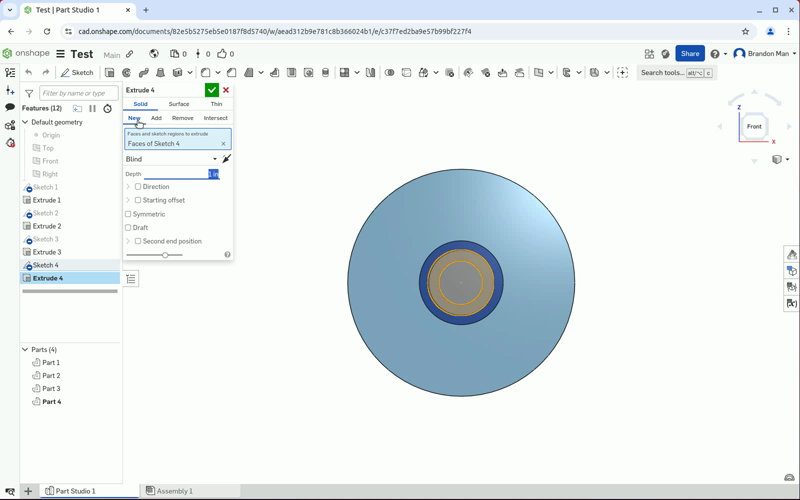
text(11.795)
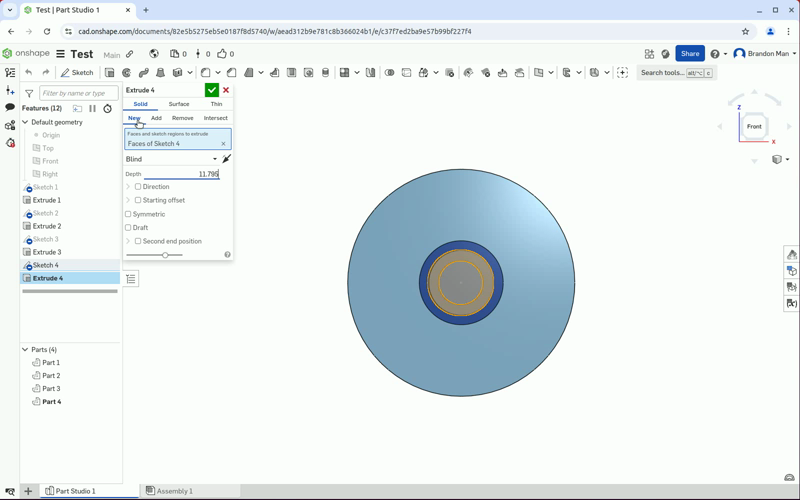
key(enter)
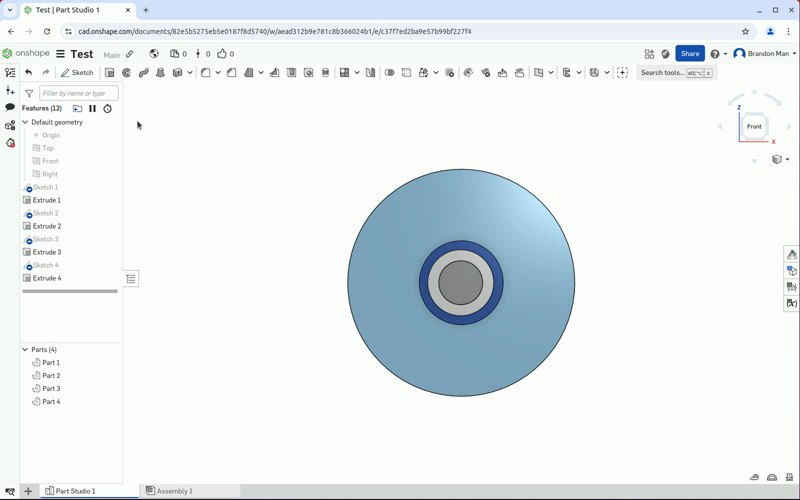
key(shift+h)
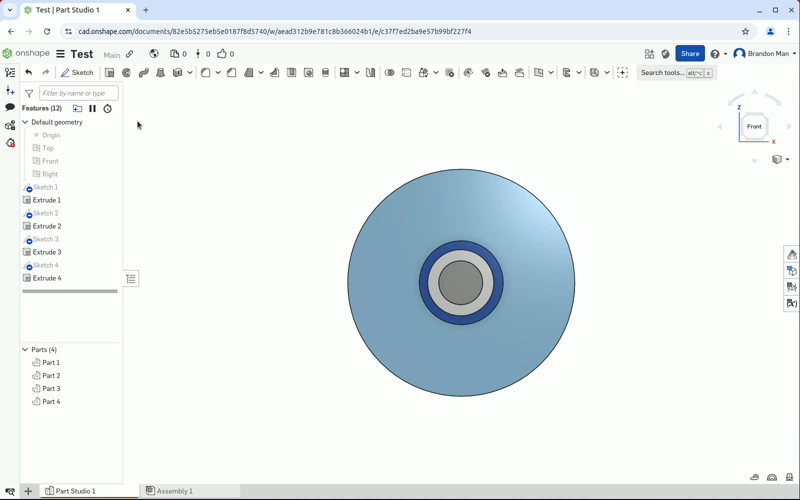
key(shift+h)
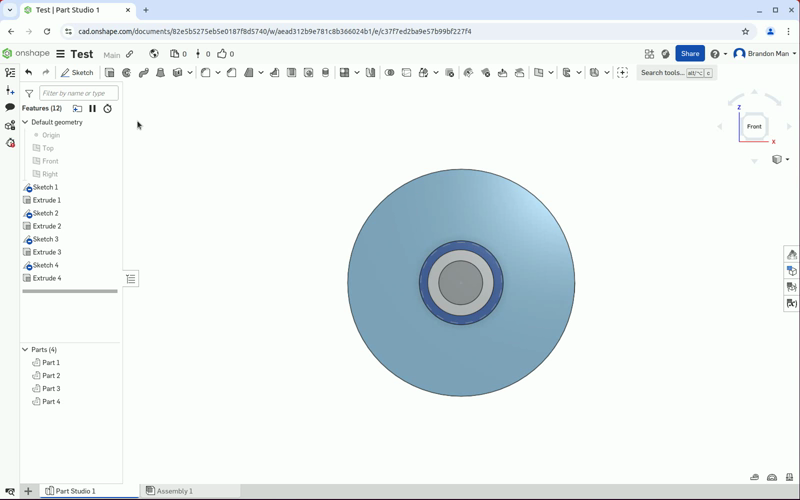
key(shift+7)
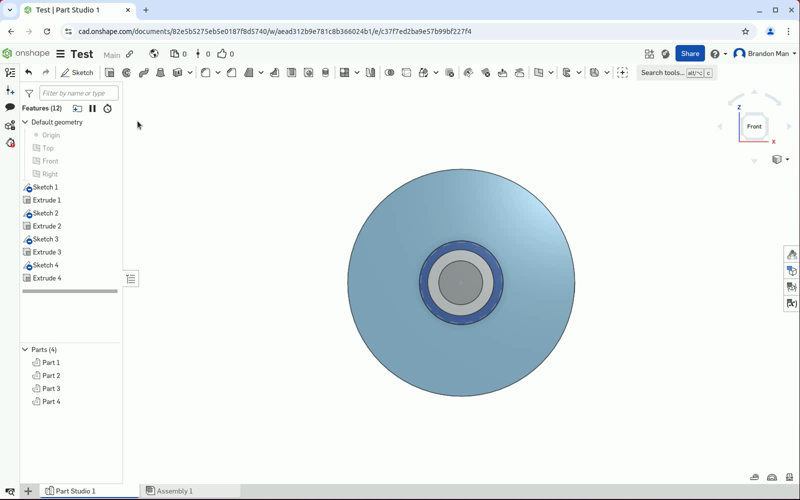
key(left, 2)
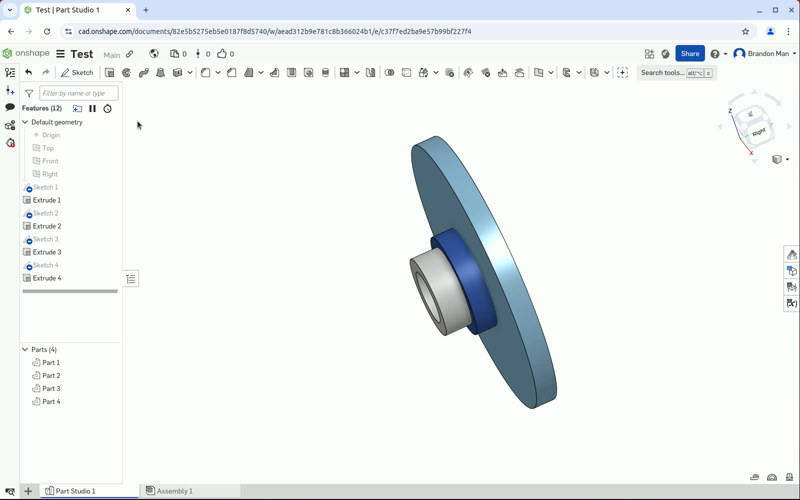
key(down, 2)
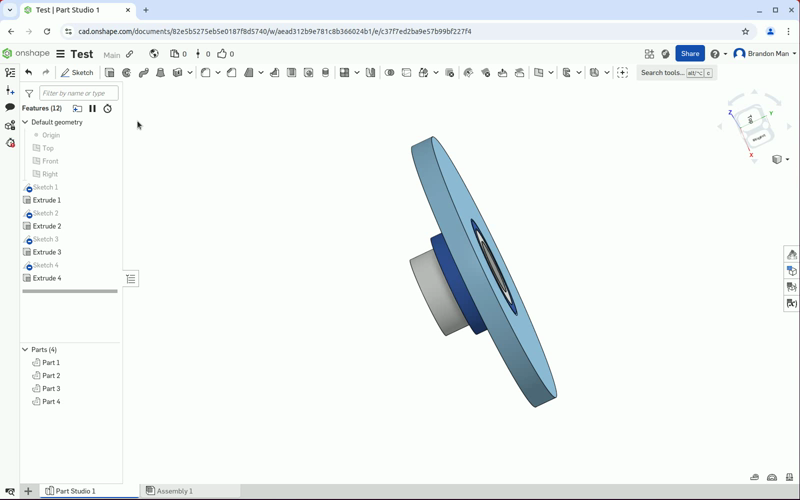
key(up, 2)
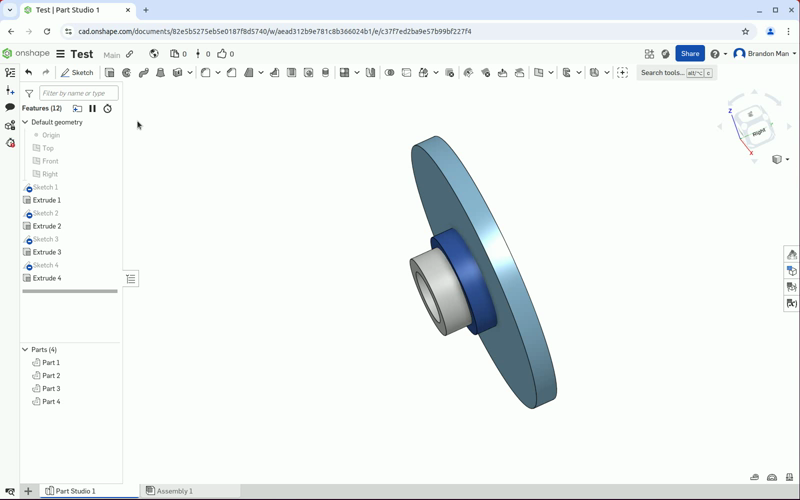
key(right, 2)
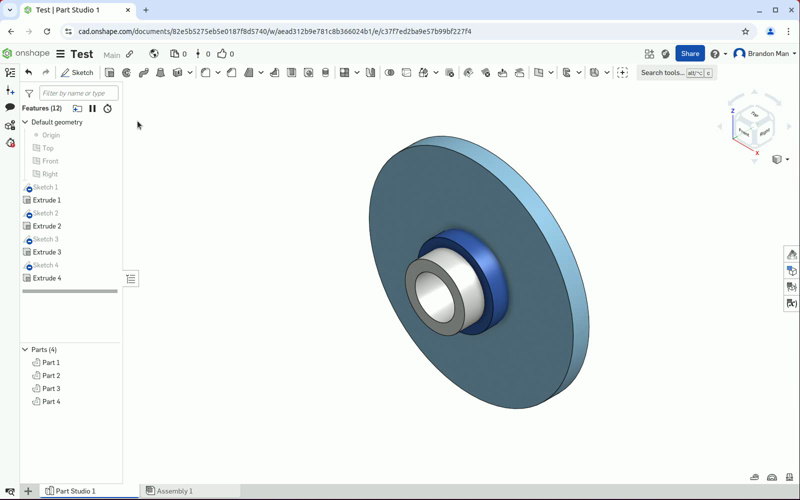
mouse_move(73, 189)
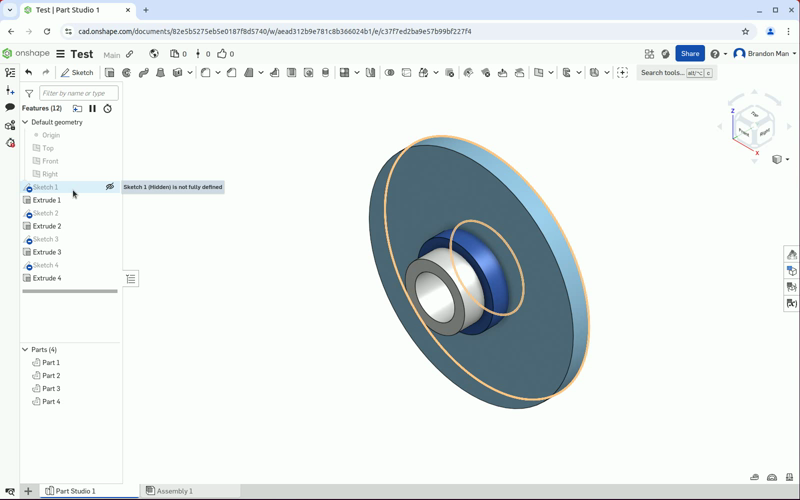
click(73, 189)